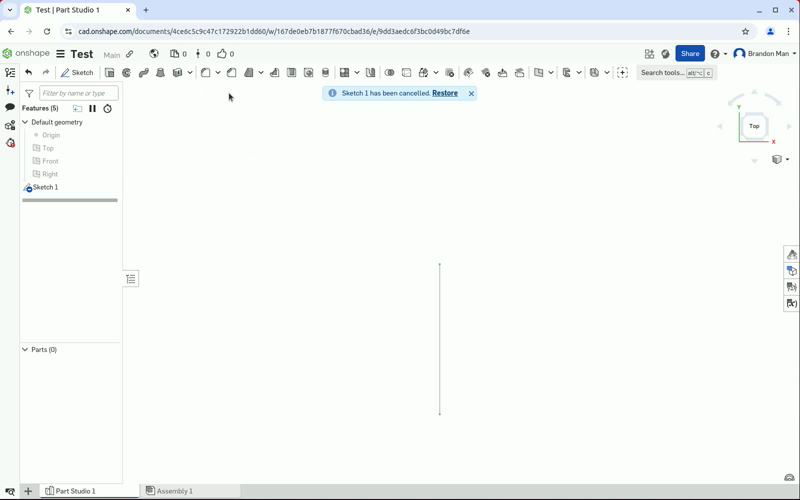
key(shift+h)
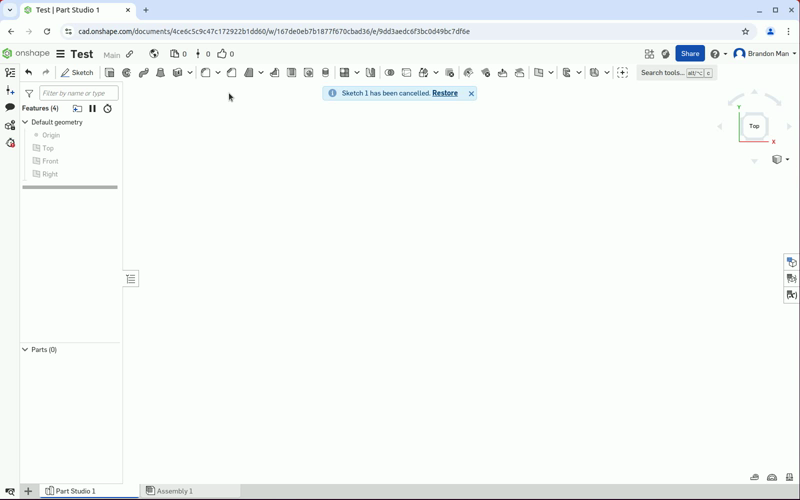
mouse_move(73, 352)
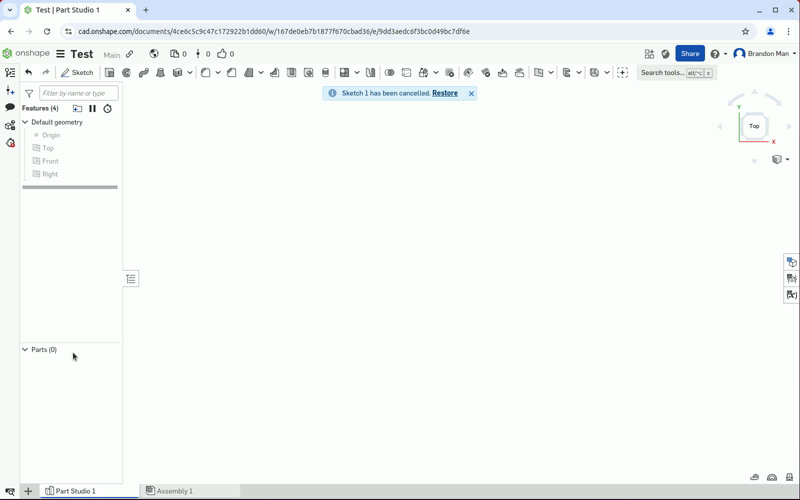
key(y)
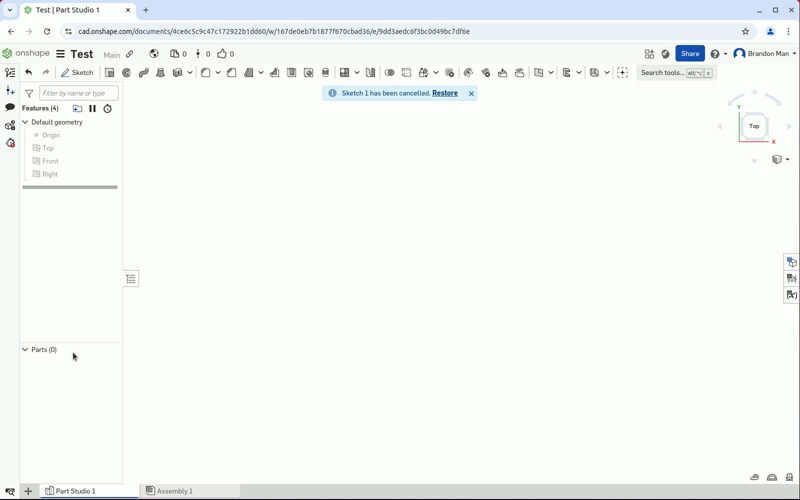
key(shift+p)
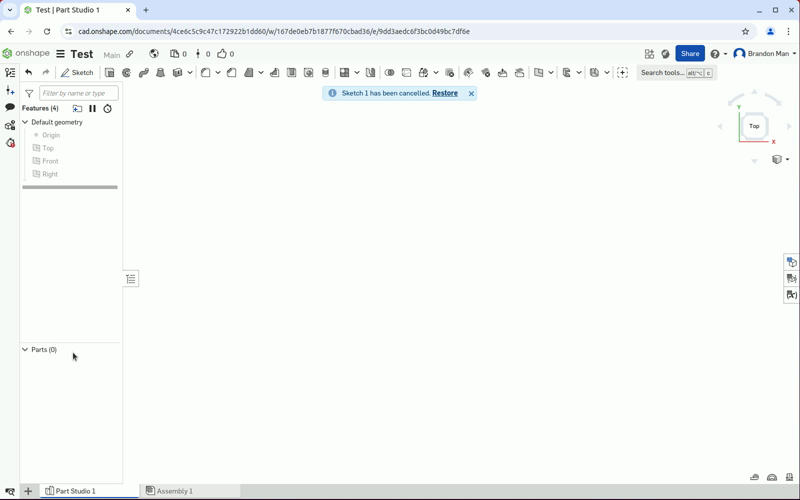
key(space)
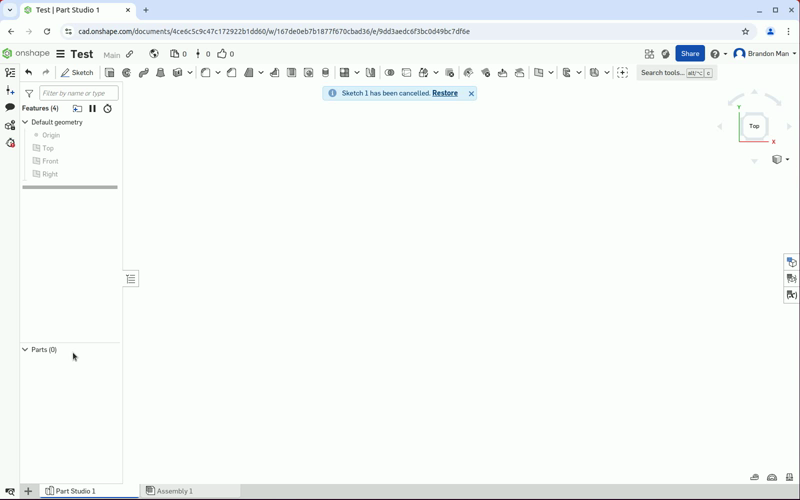
key_down(shift)
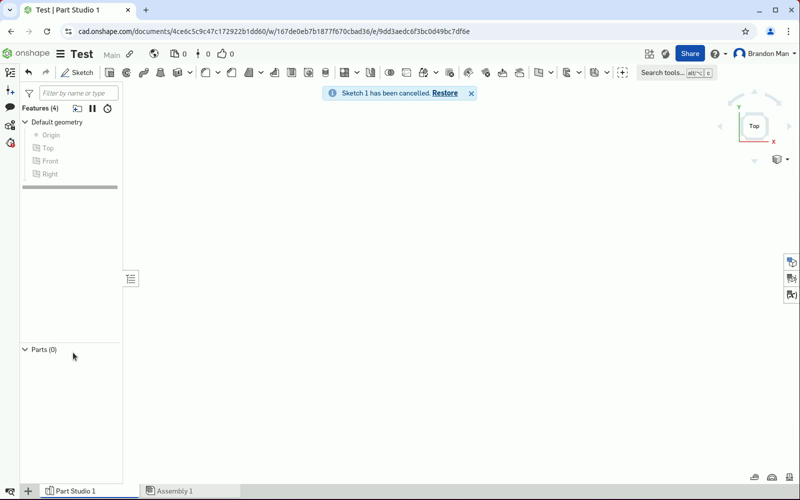
key(up)
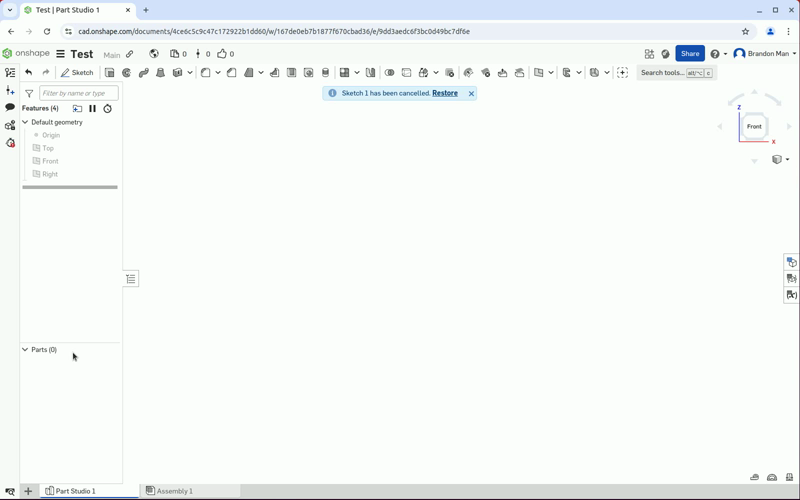
key_up(shift)
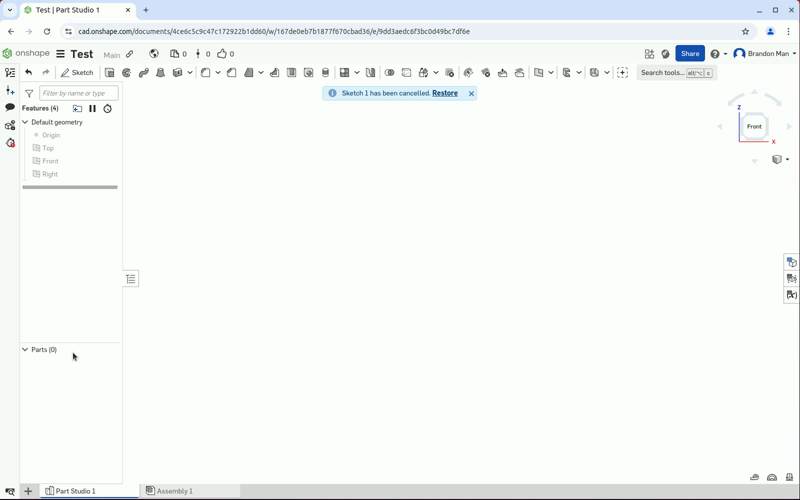
mouse_move(73, 352)
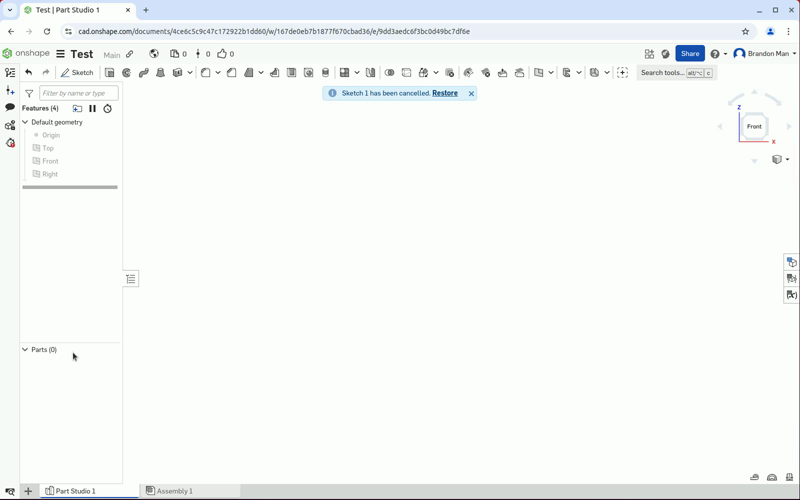
key(shift+y)
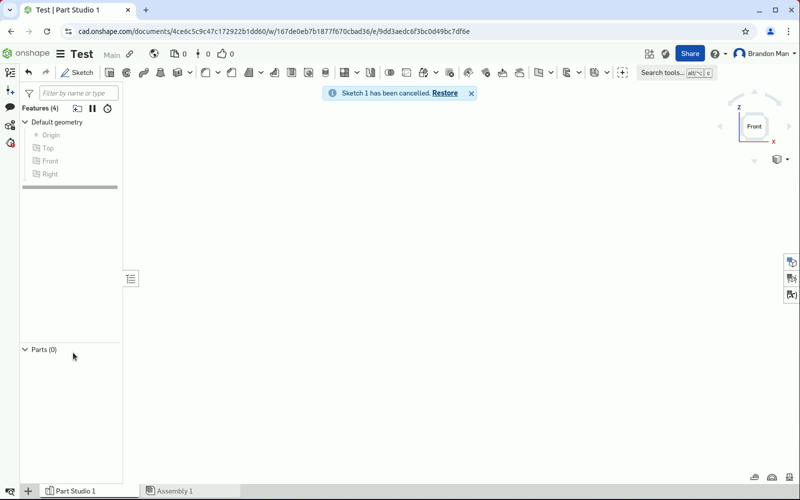
key(shift+s)
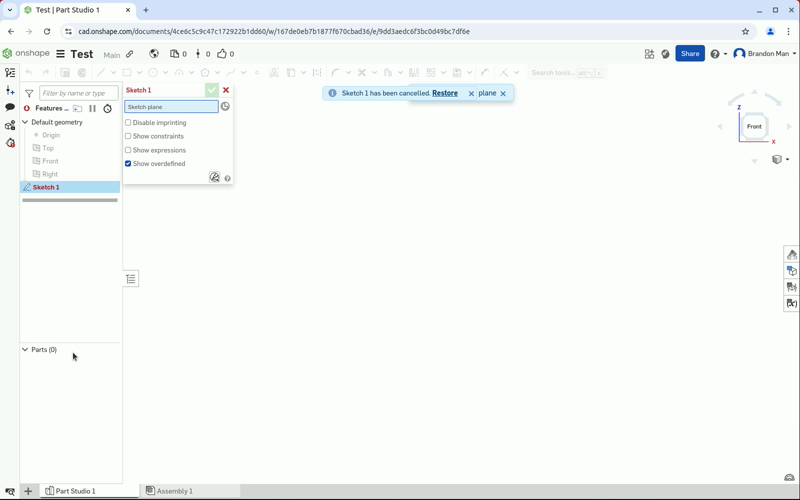
mouse_move(73, 163)
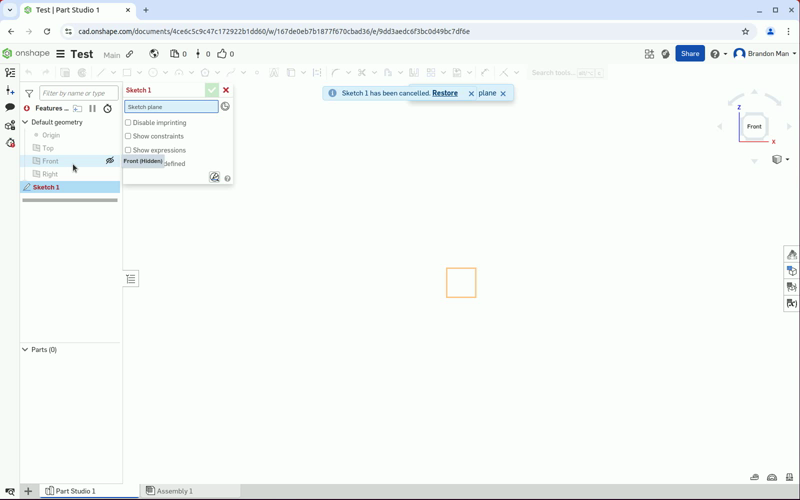
click(73, 163)
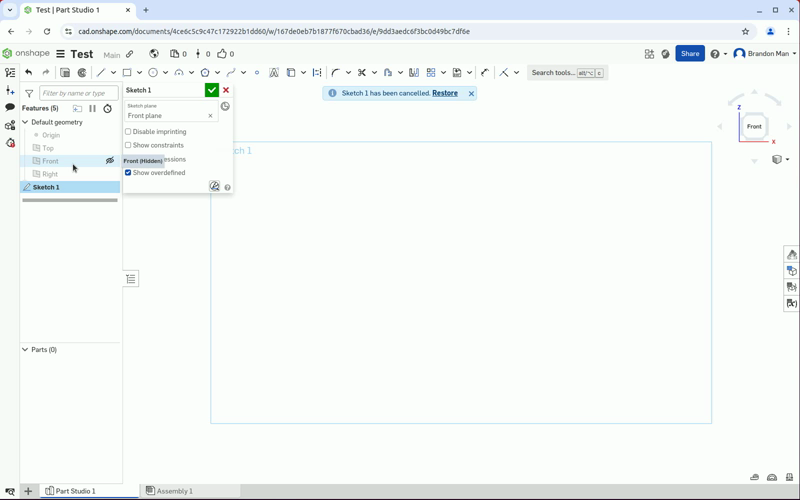
mouse_move(73, 352)
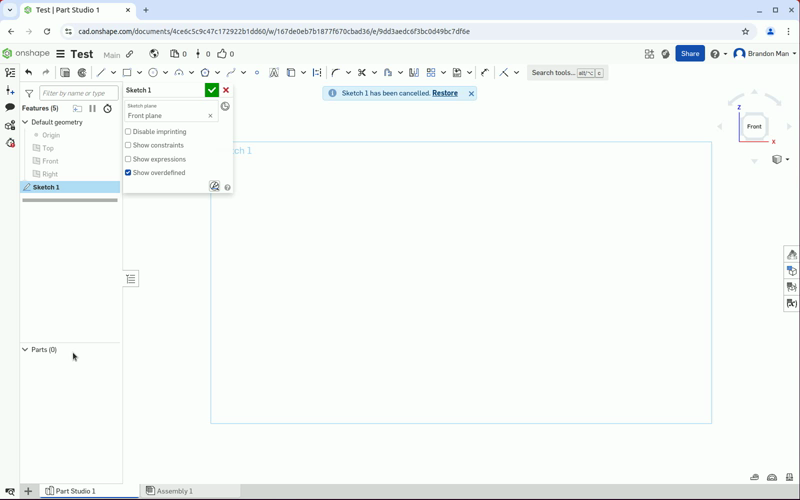
key(y)
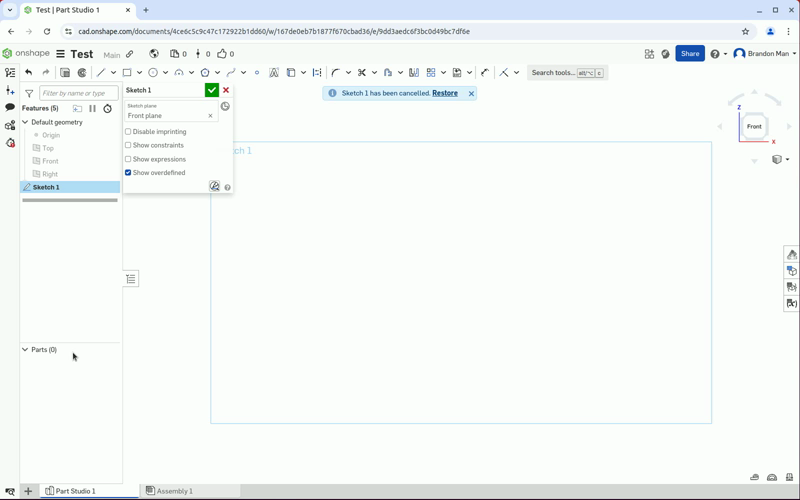
key(l)
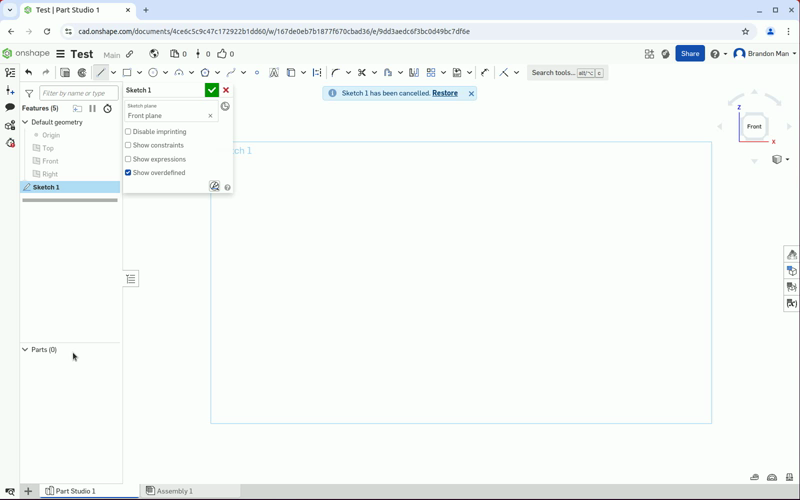
key_down(shift)
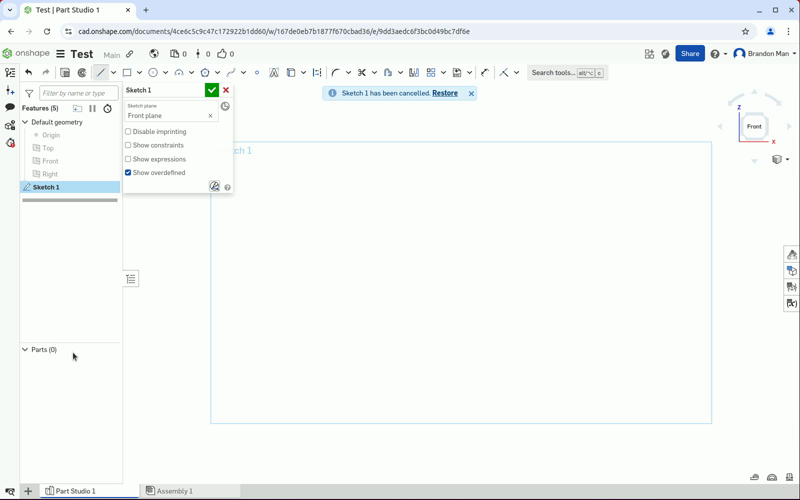
mouse_move(460, 282)
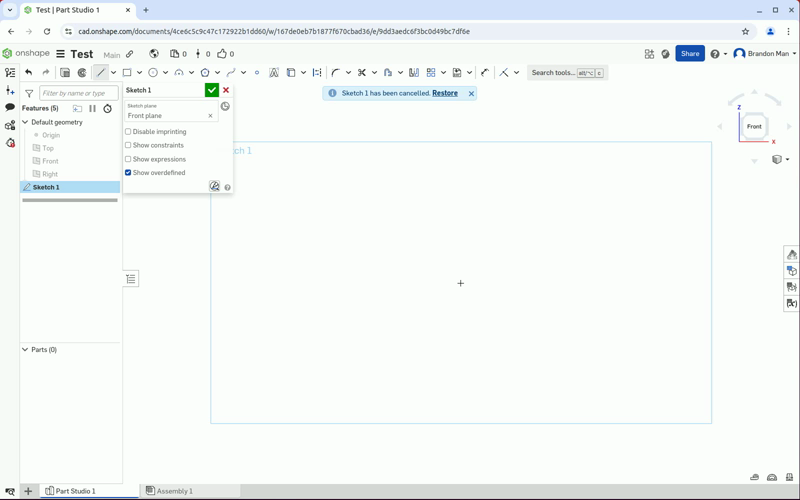
click(460, 282)
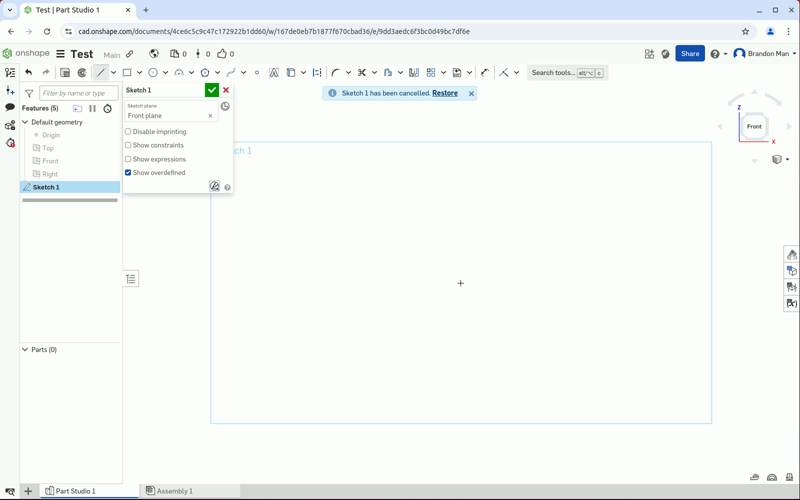
key_up(shift)
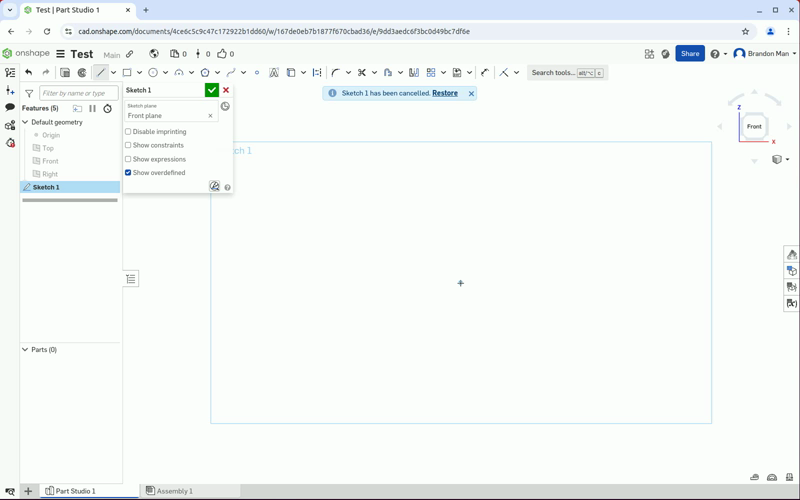
key_down(shift)
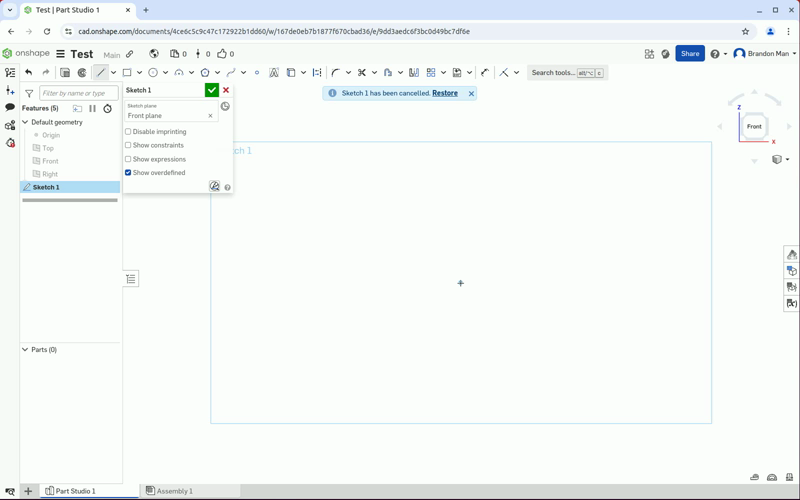
mouse_move(490, 282)
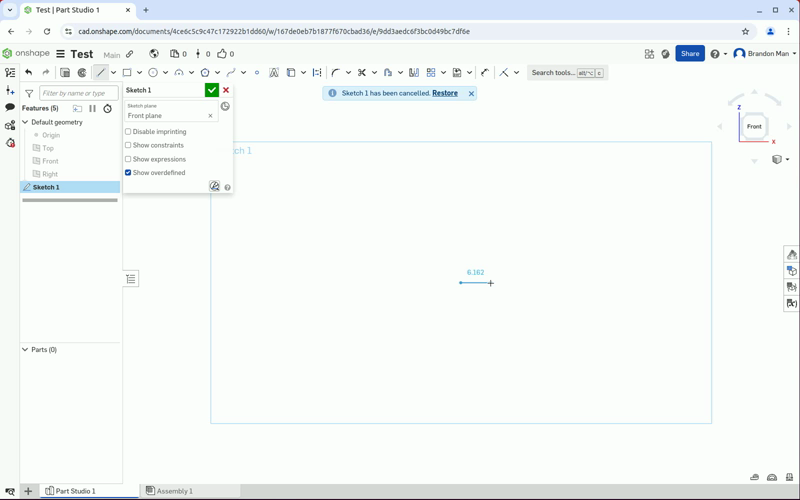
mouse_move(483, 282)
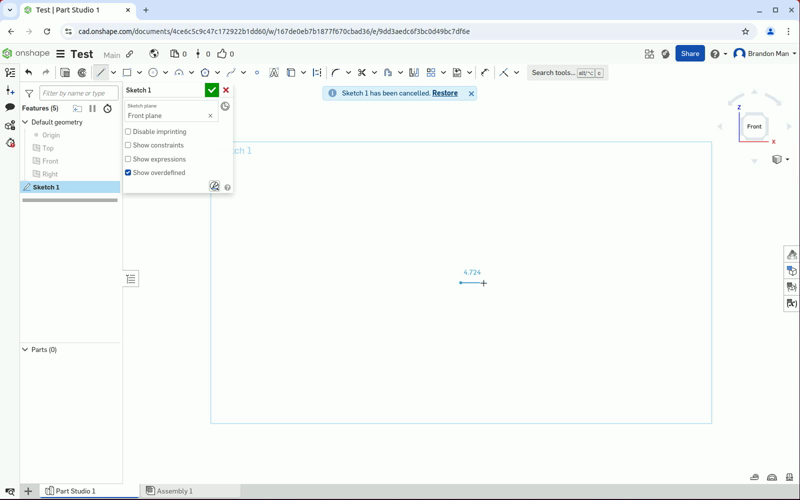
click(483, 282)
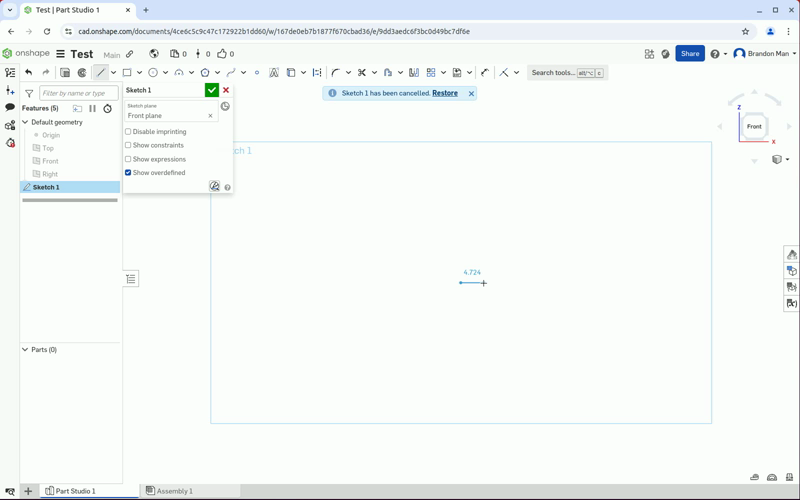
key_up(shift)
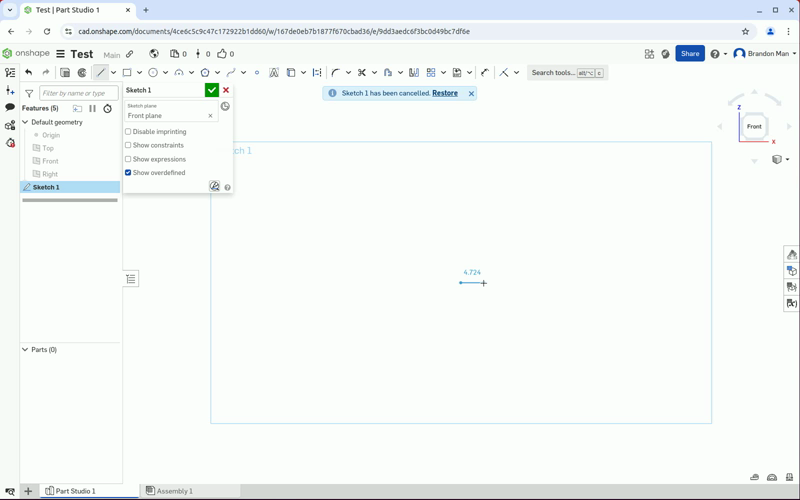
key_down(shift)
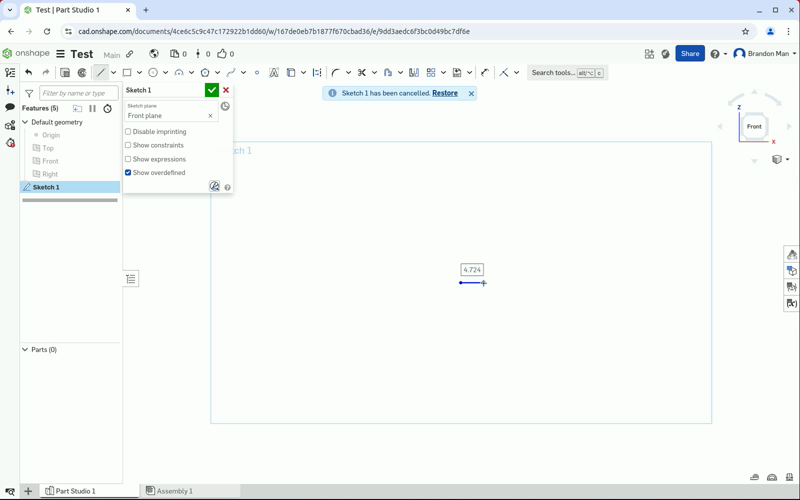
mouse_move(513, 282)
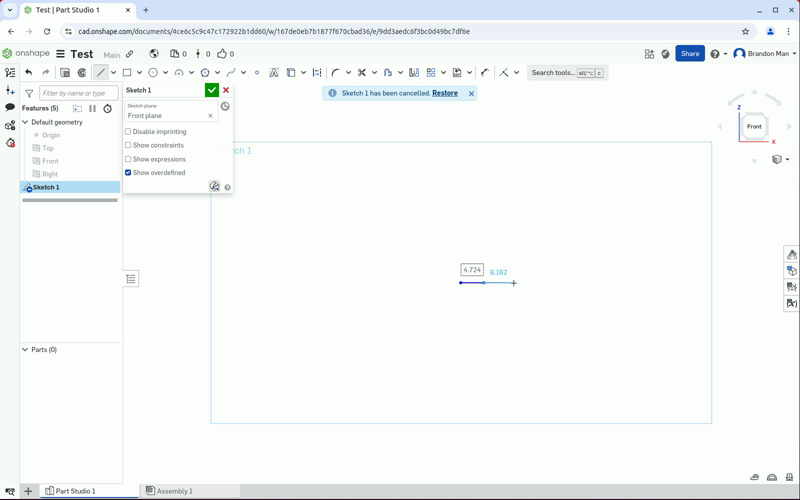
mouse_move(483, 259)
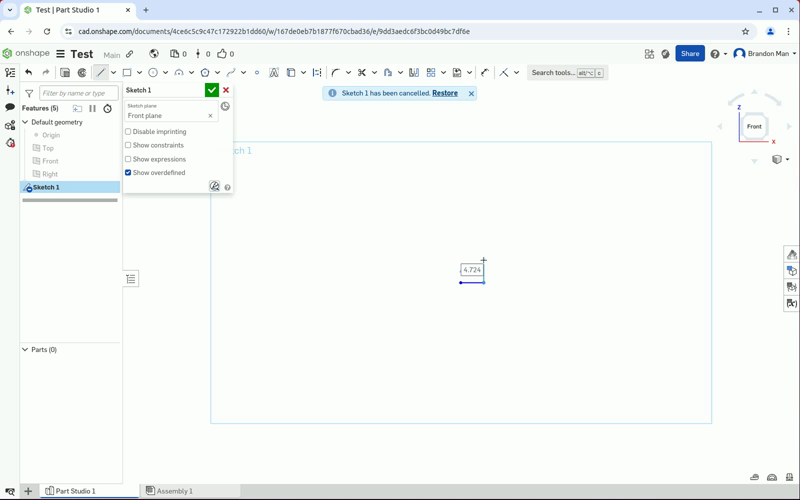
click(483, 259)
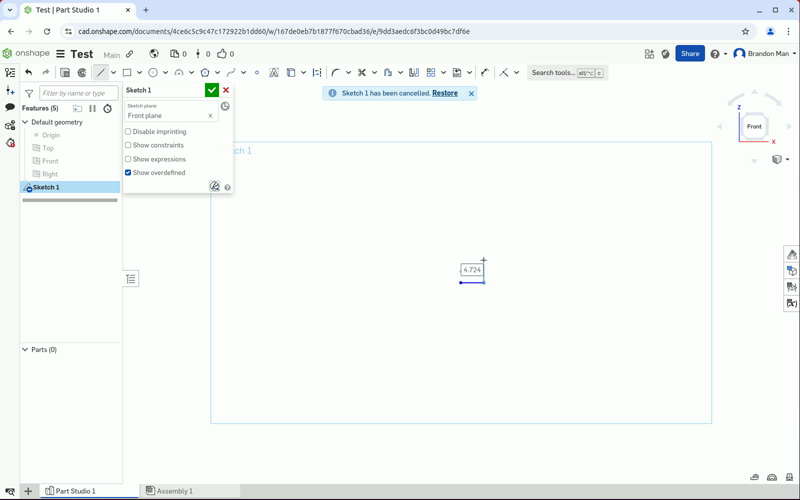
key_up(shift)
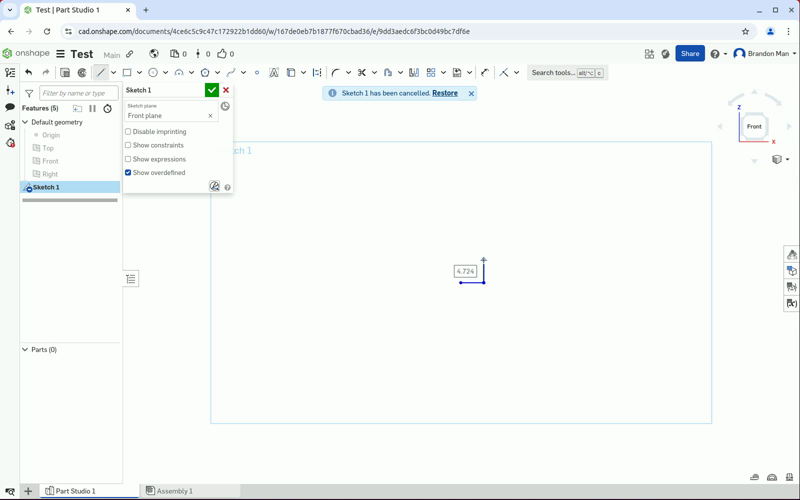
key_down(shift)
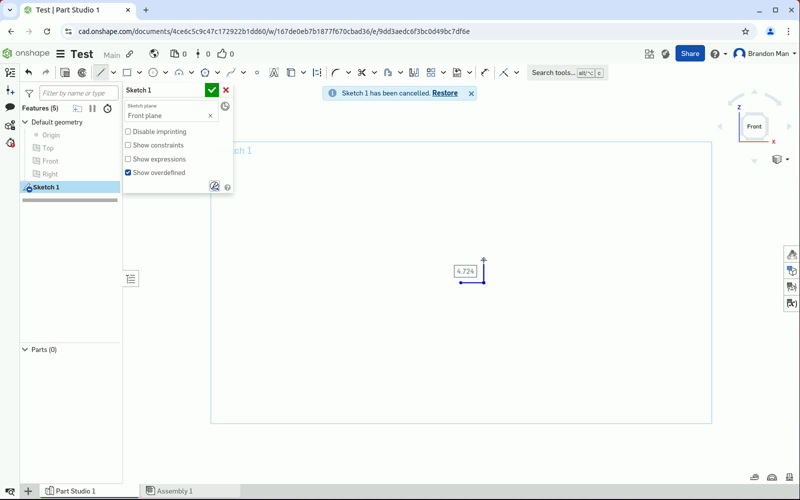
mouse_move(513, 259)
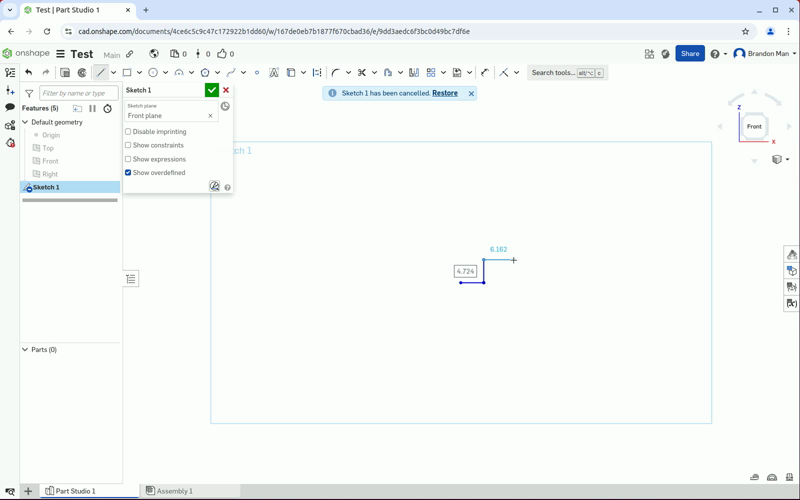
mouse_move(460, 259)
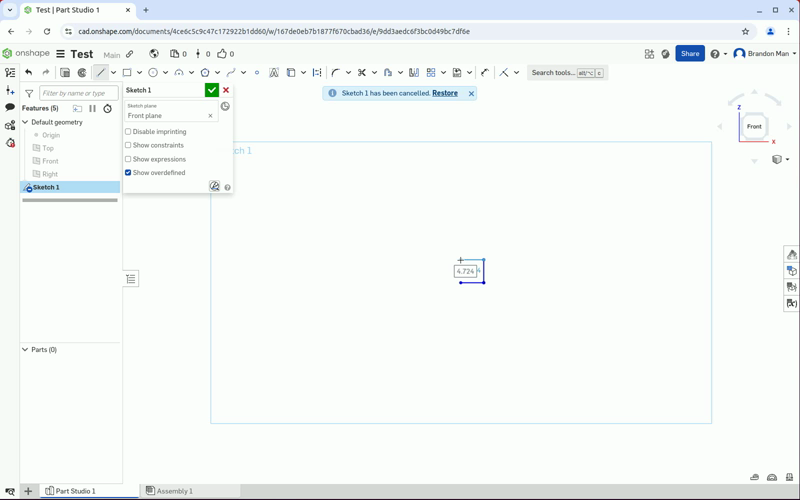
click(460, 259)
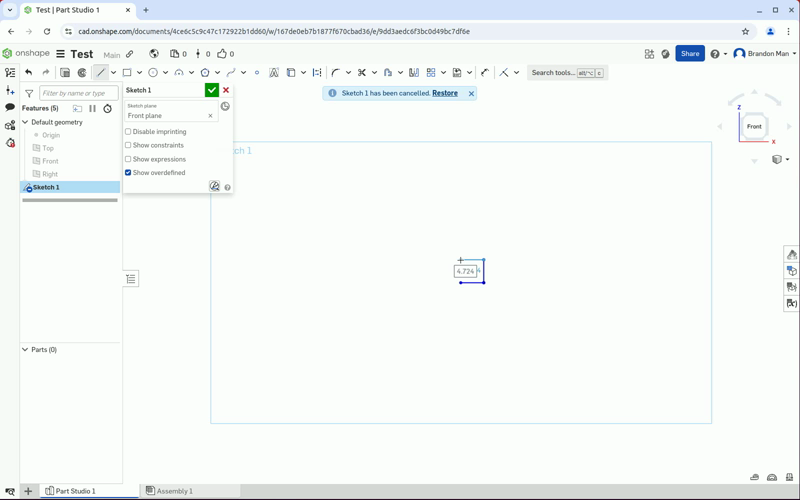
key_up(shift)
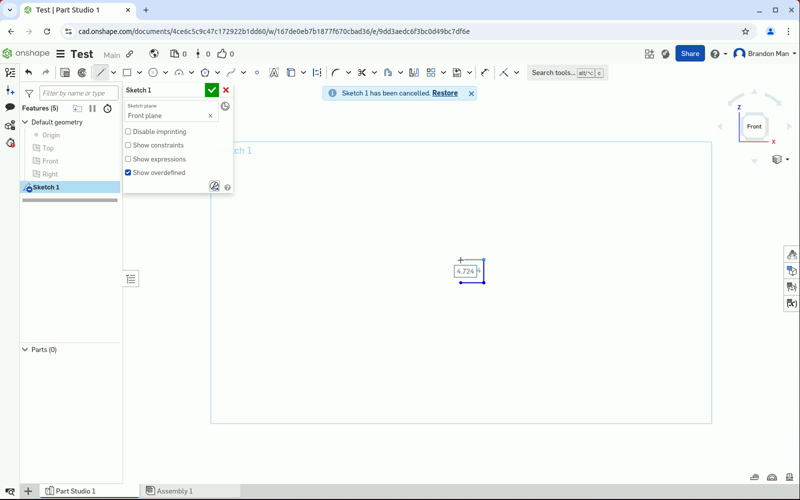
mouse_move(490, 259)
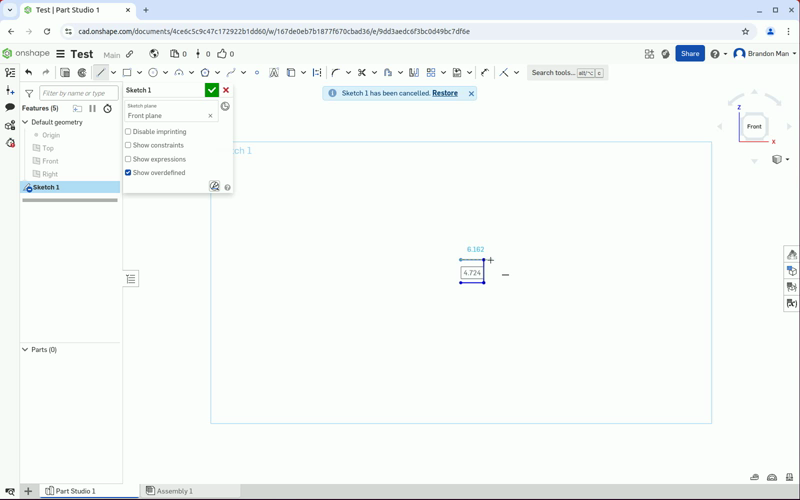
key_down(shift)
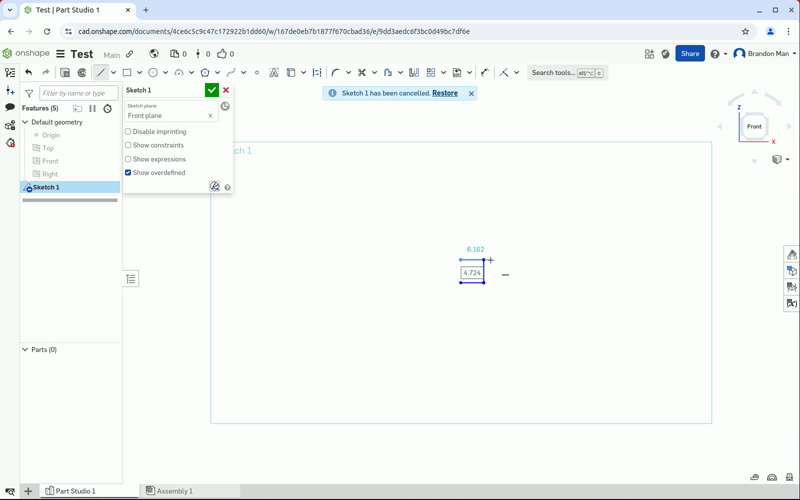
mouse_move(460, 282)
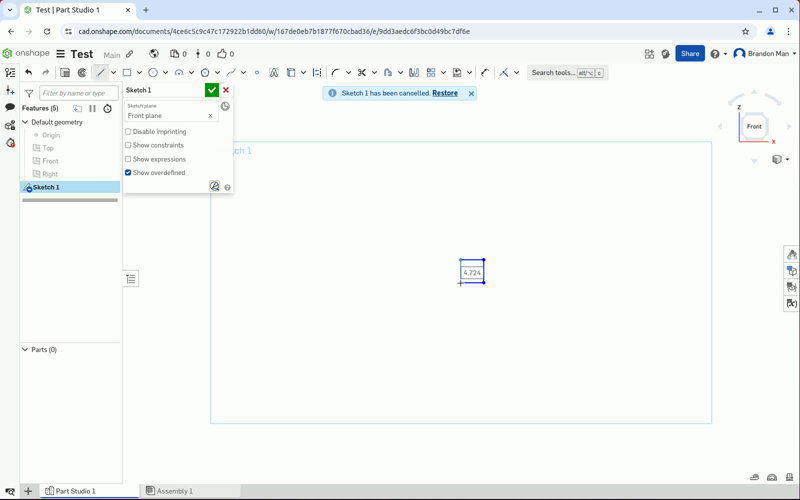
key_up(shift)
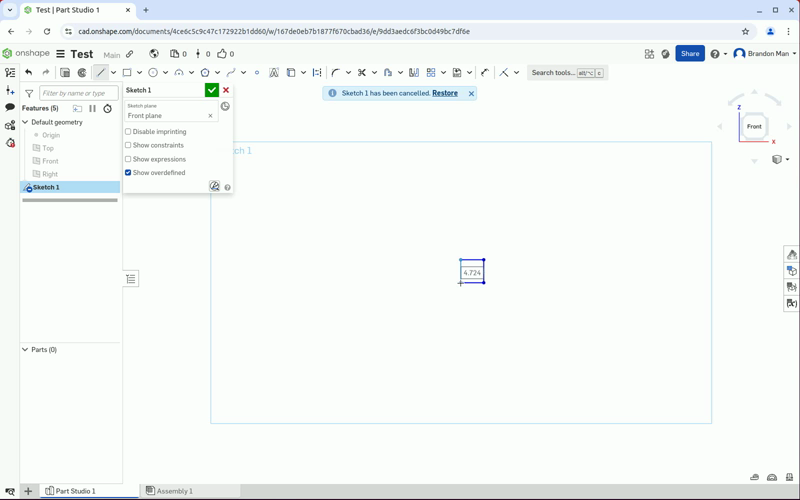
click(460, 282)
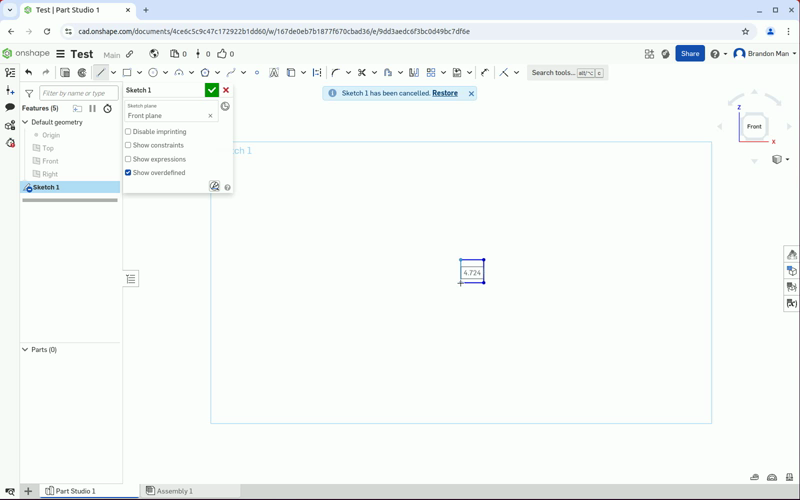
key(esc)
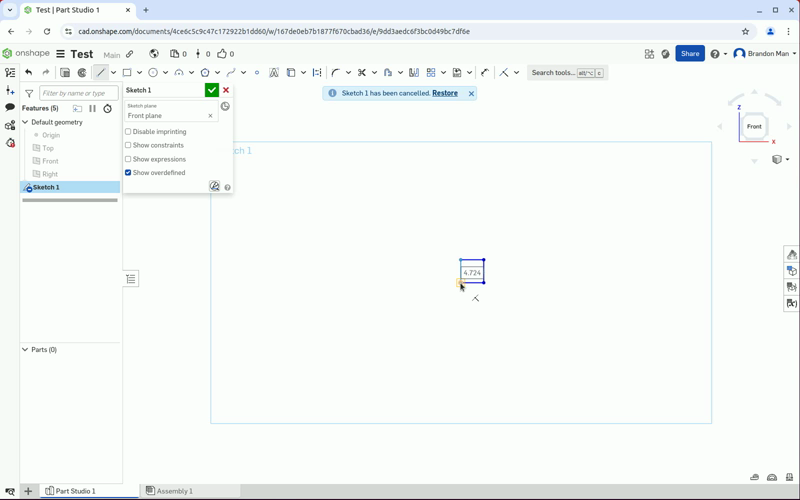
mouse_move(466, 272)
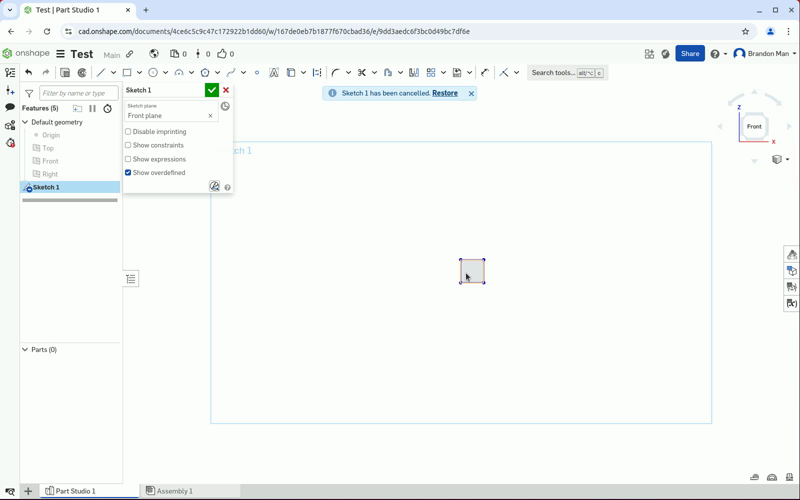
scroll(6)
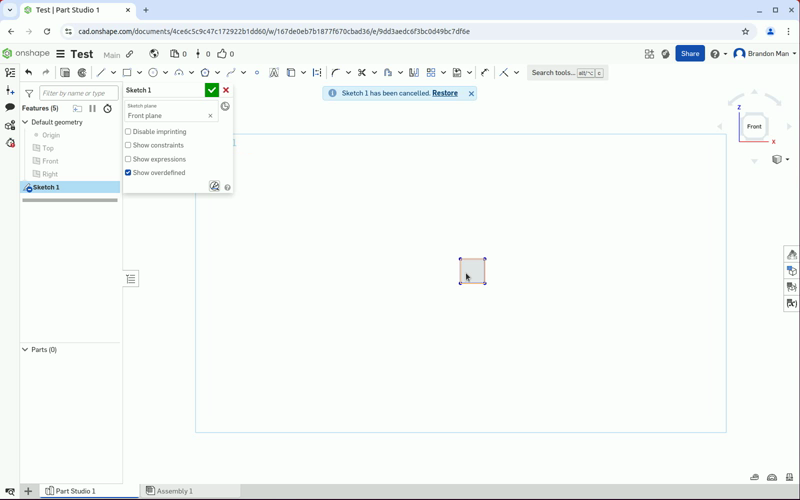
scroll(6)
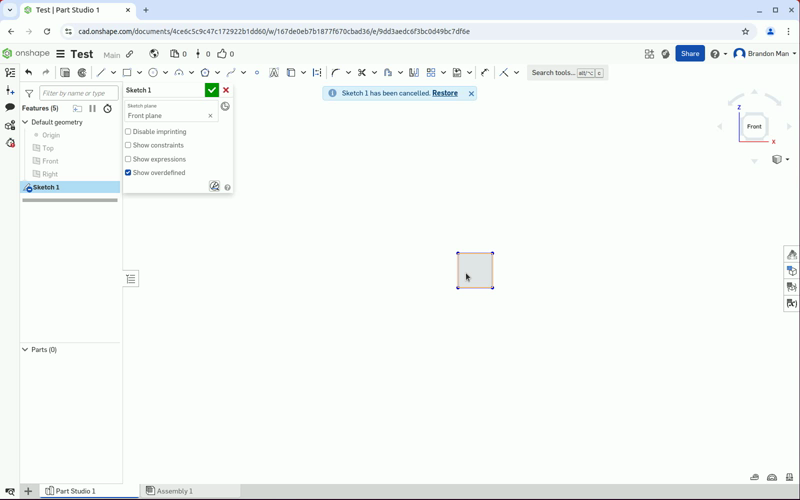
scroll(6)
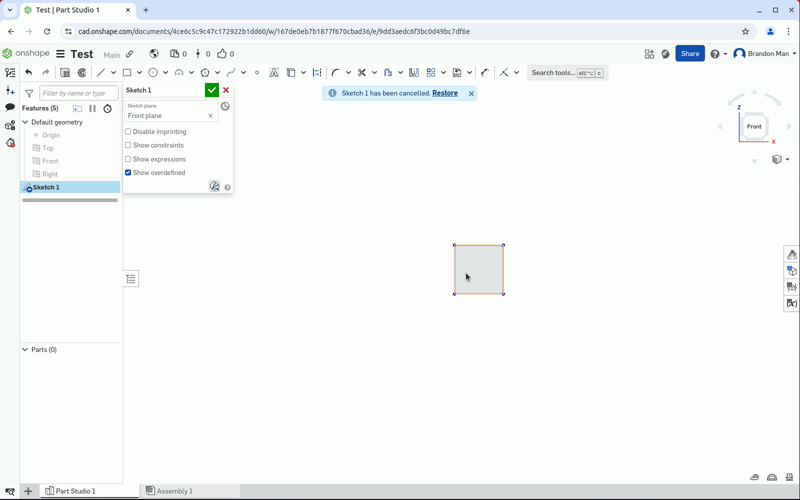
scroll(6)
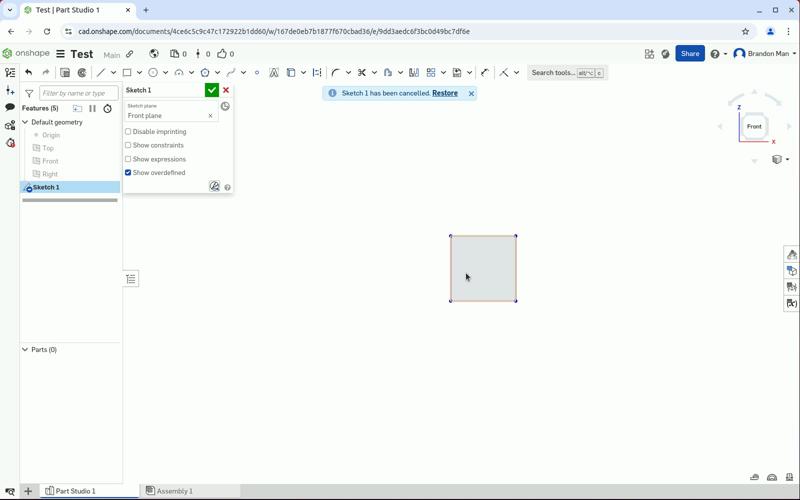
scroll(6)
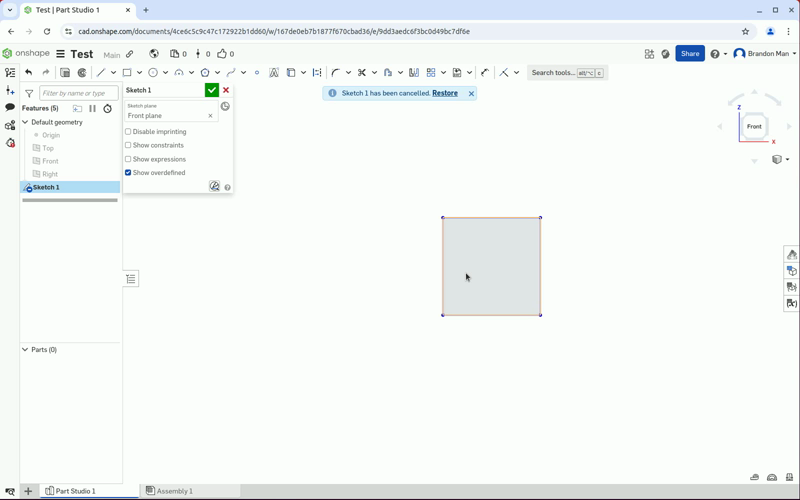
scroll(6)
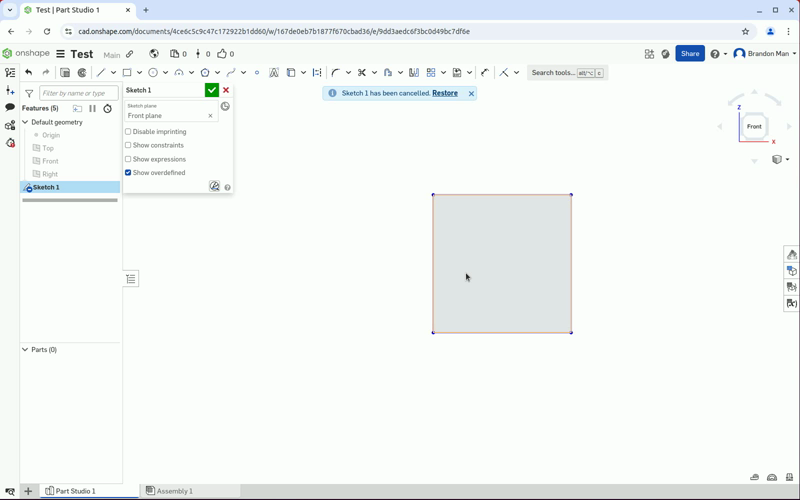
scroll(6)
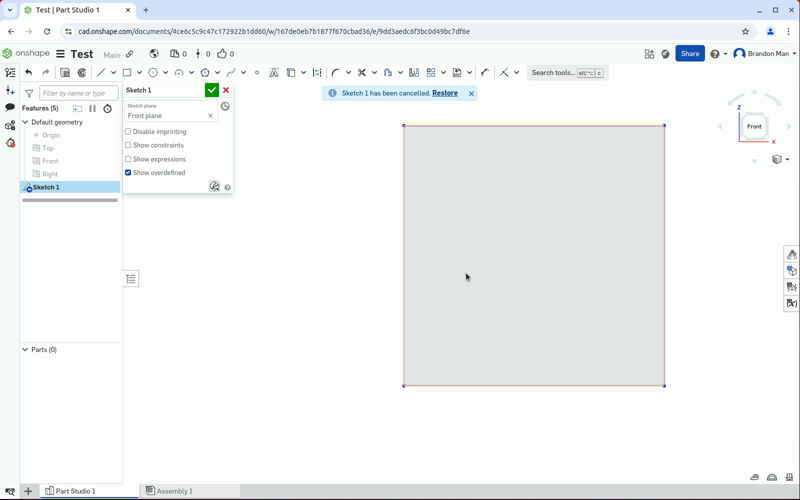
click(466, 272)
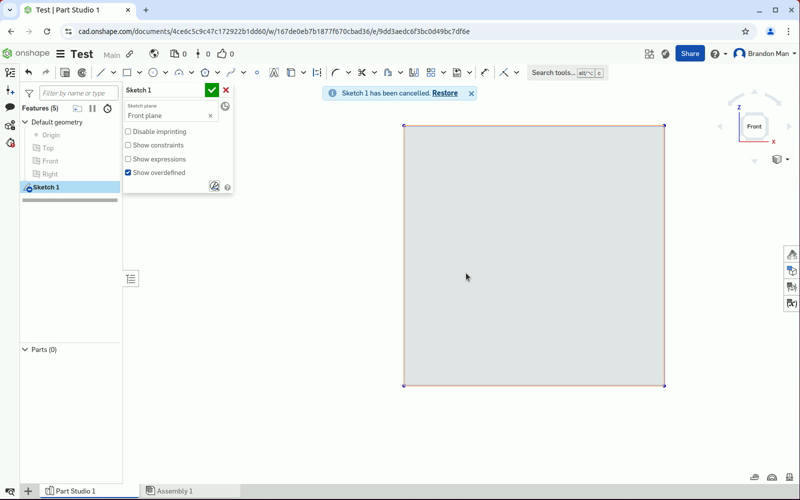
scroll(-6)
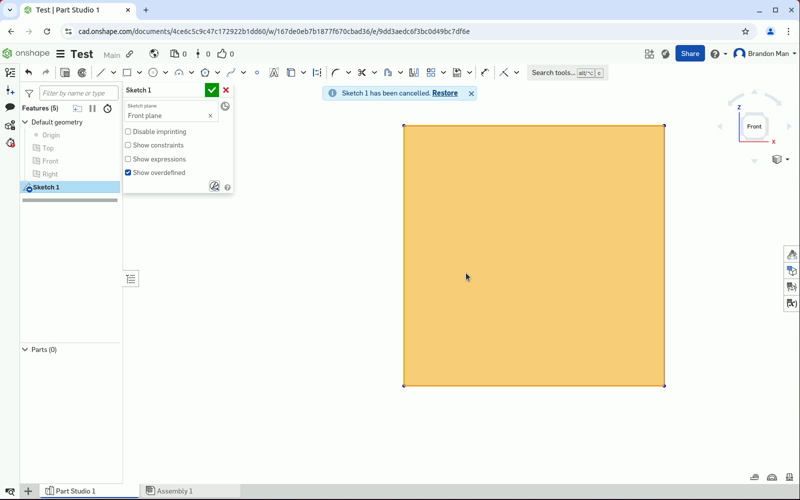
scroll(-6)
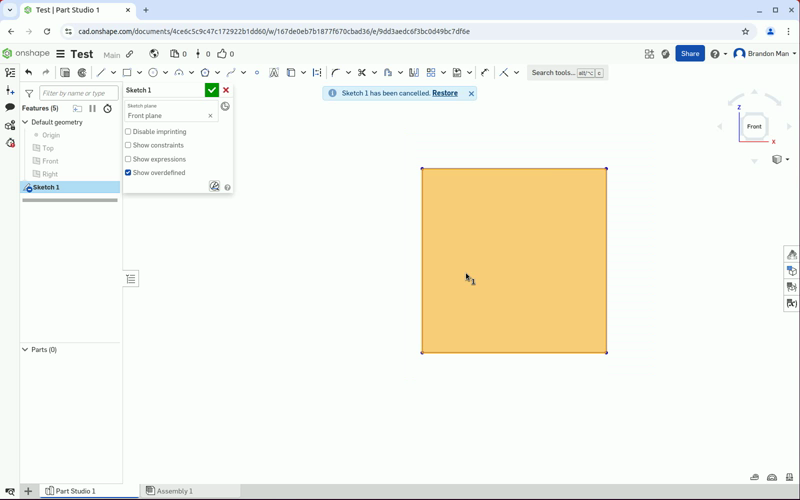
scroll(-6)
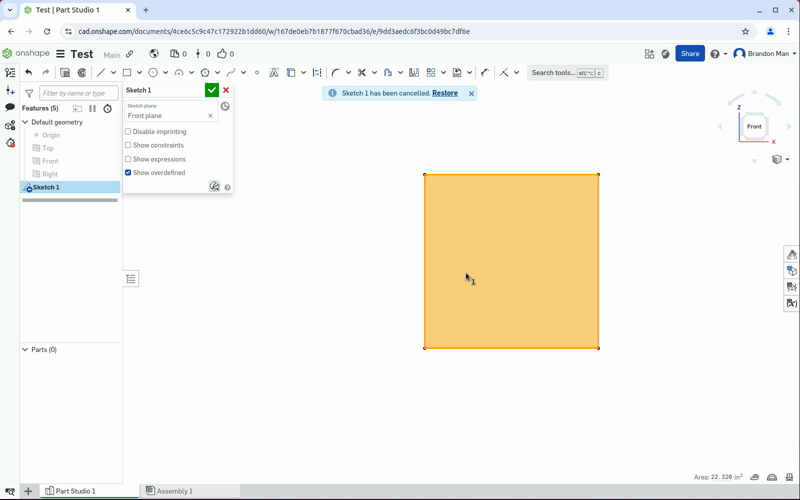
scroll(-6)
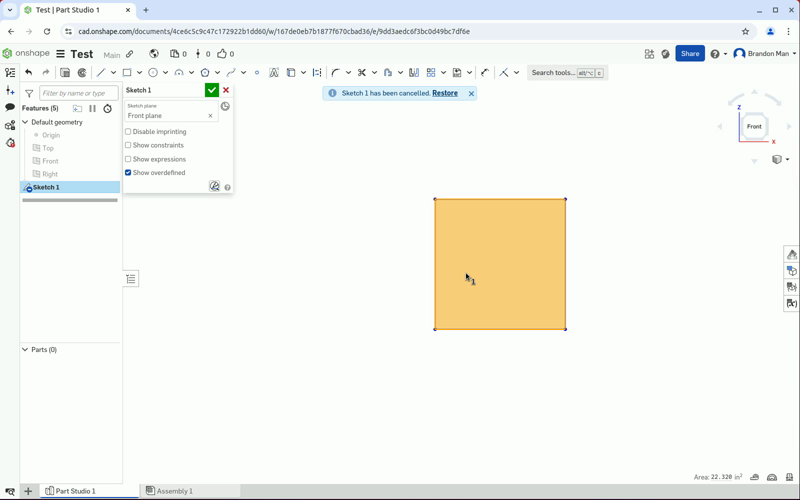
scroll(-6)
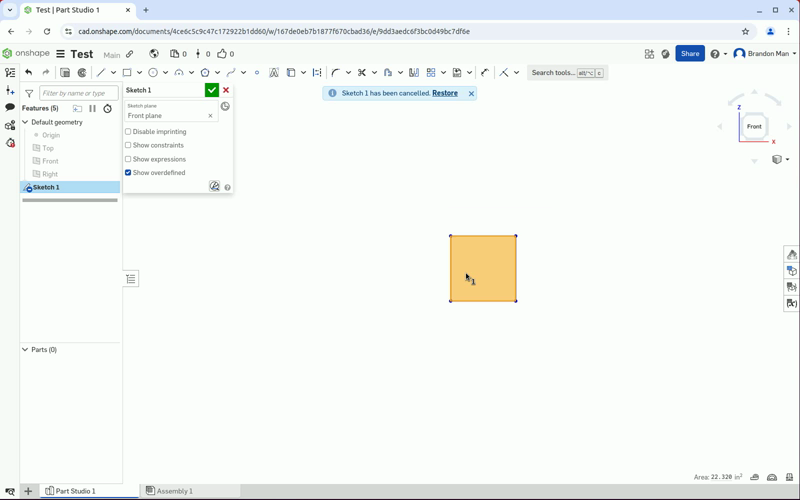
scroll(-6)
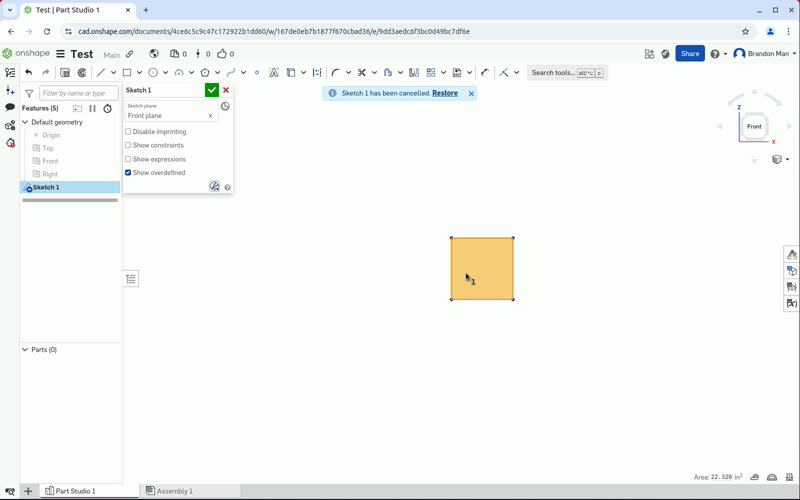
scroll(-6)
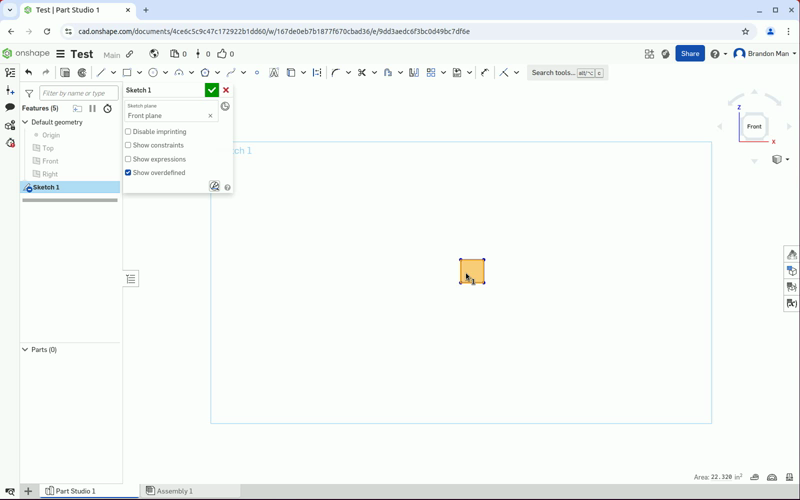
mouse_move(73, 352)
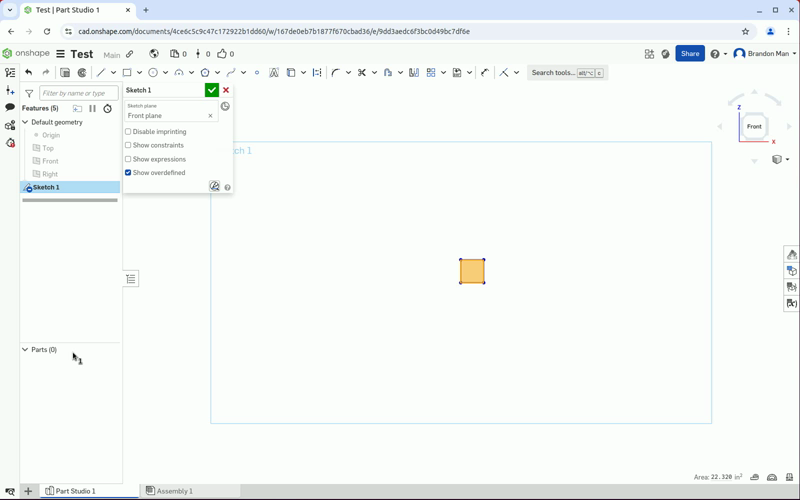
key(shift+y)
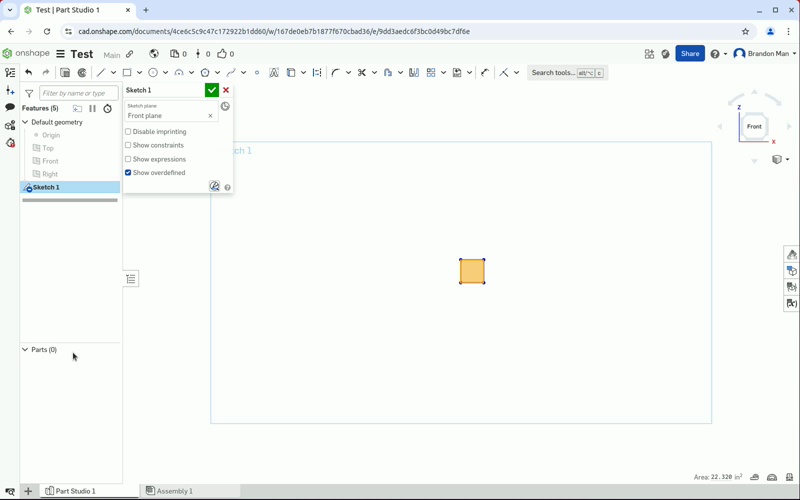
key(shift+e)
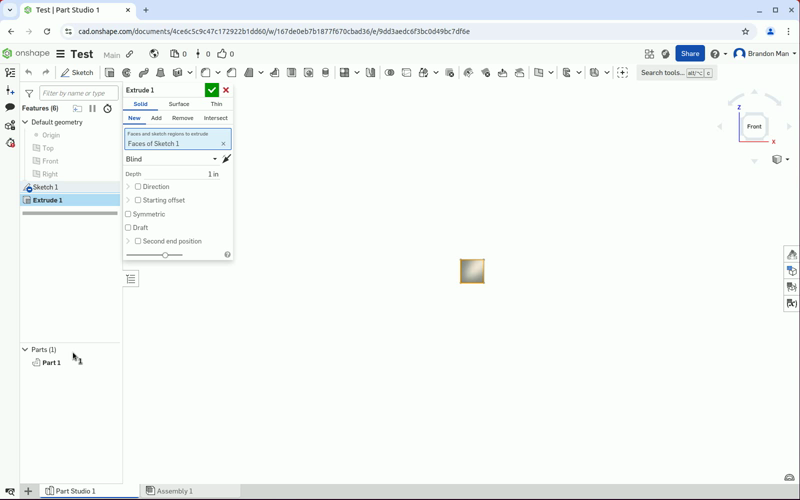
mouse_move(143, 106)
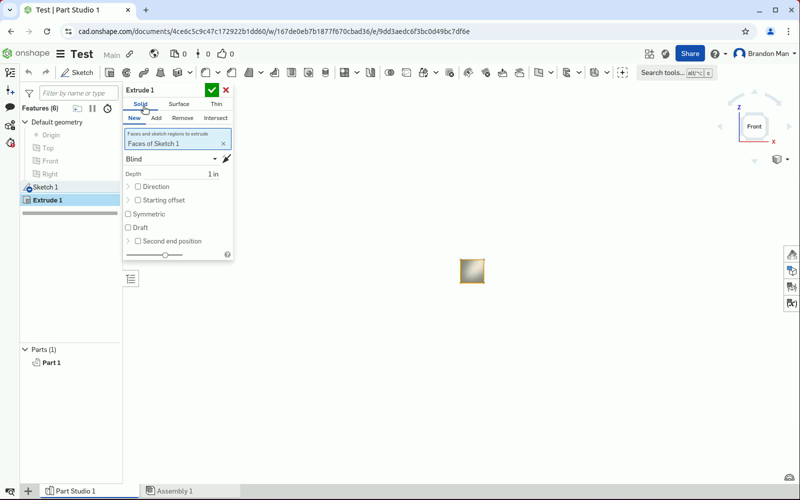
click(143, 106)
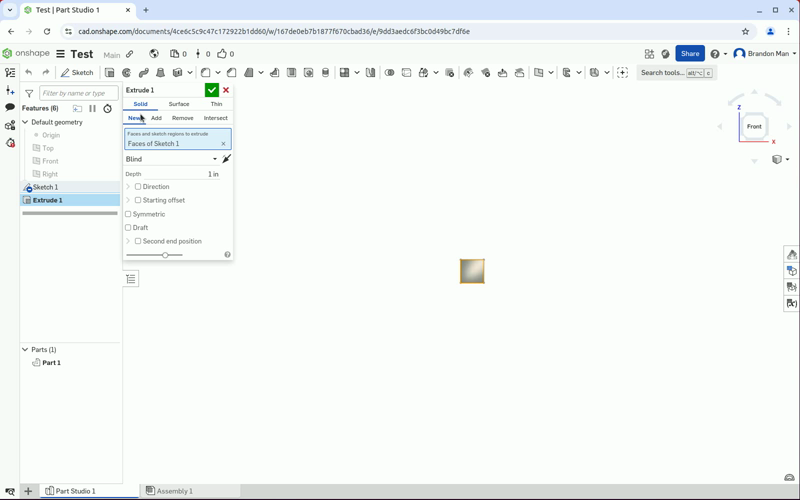
mouse_move(137, 120)
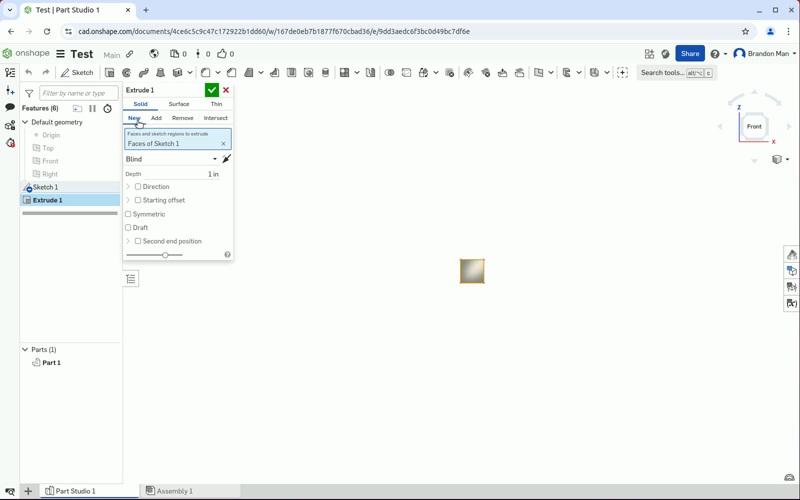
click(137, 120)
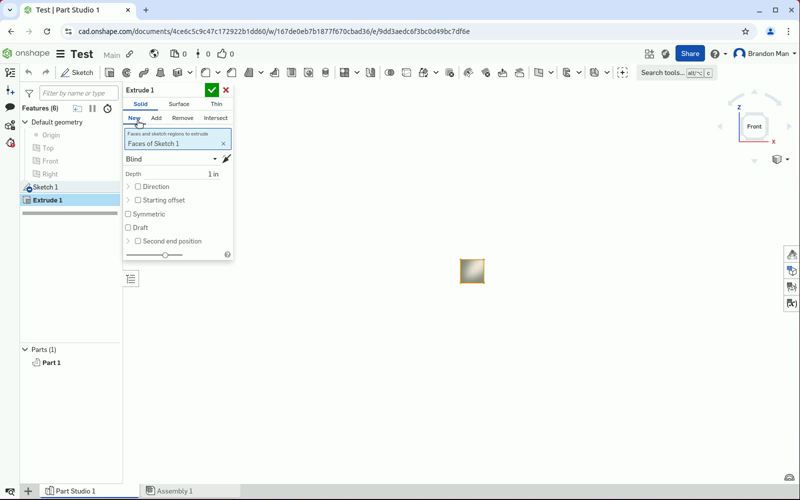
key(tab, 4)
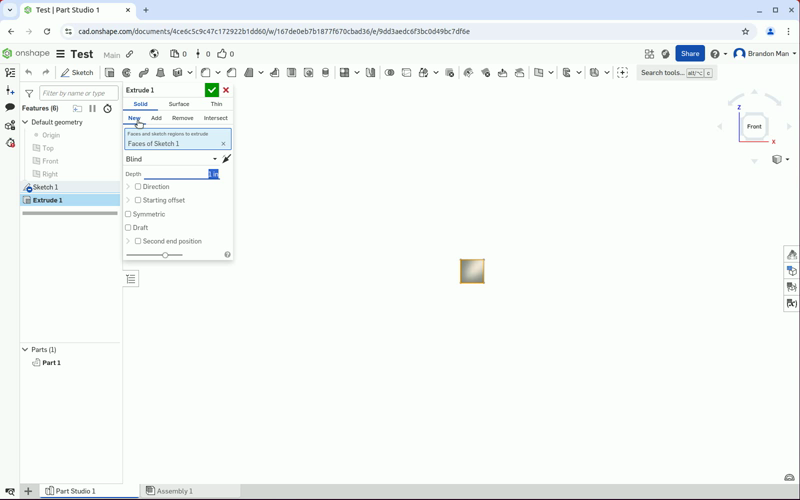
text(4.574)
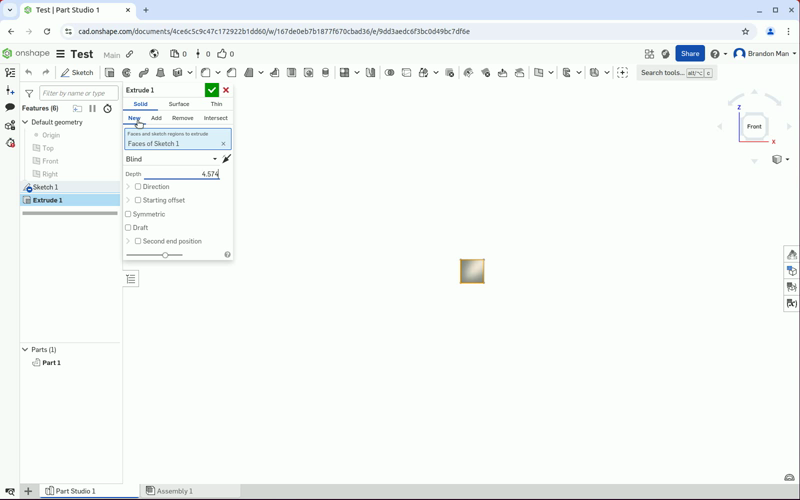
key(enter)
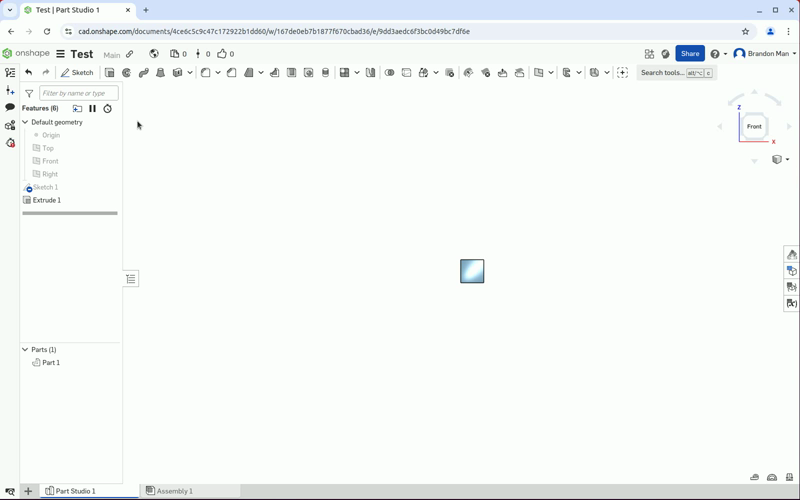
key(shift+h)
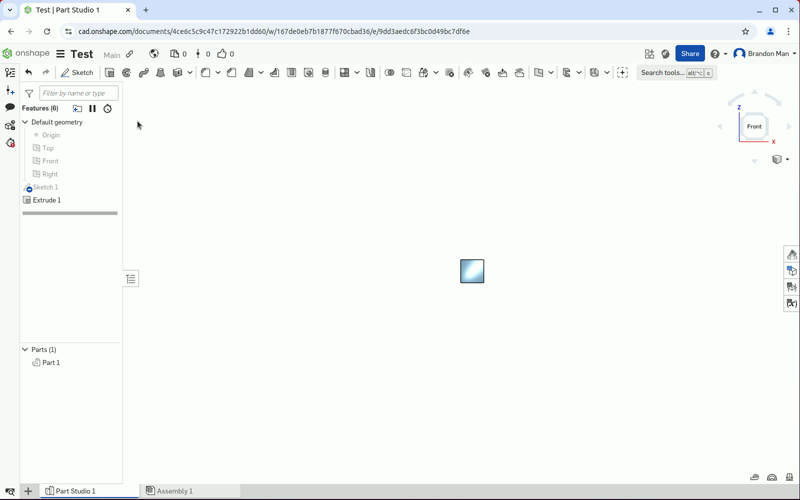
key(shift+h)
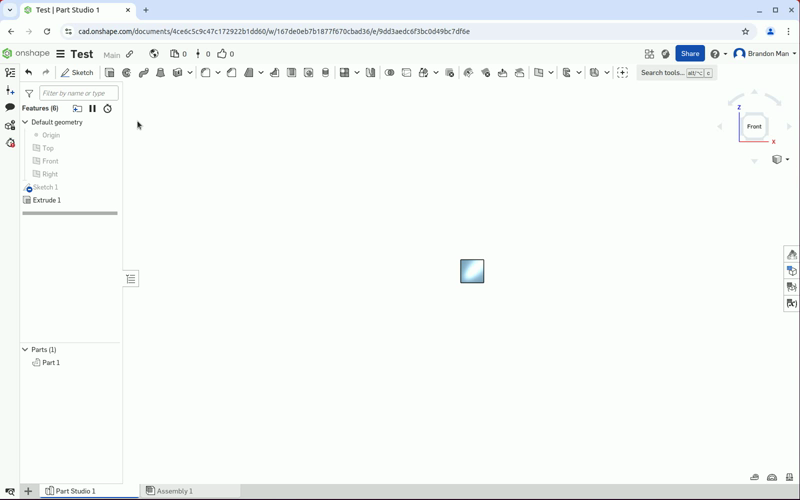
mouse_move(73, 189)
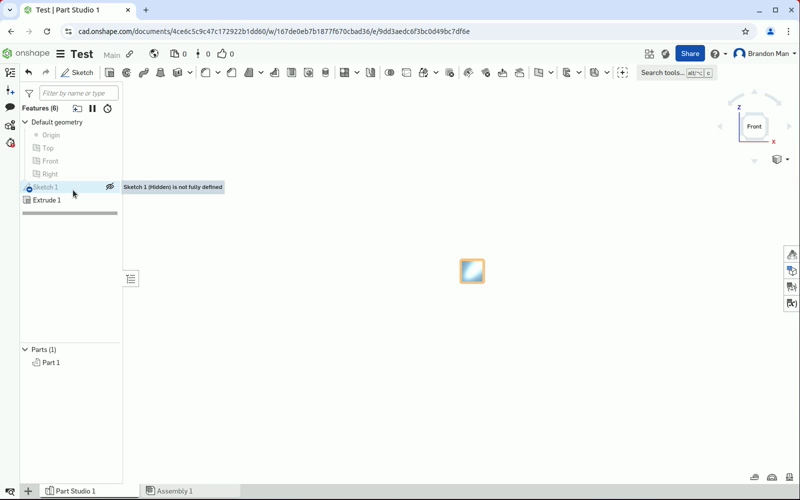
click(73, 189)
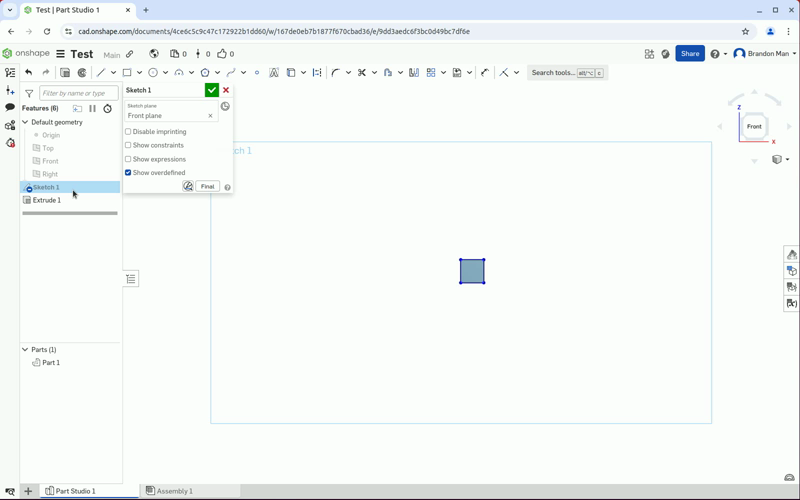
mouse_move(229, 92)
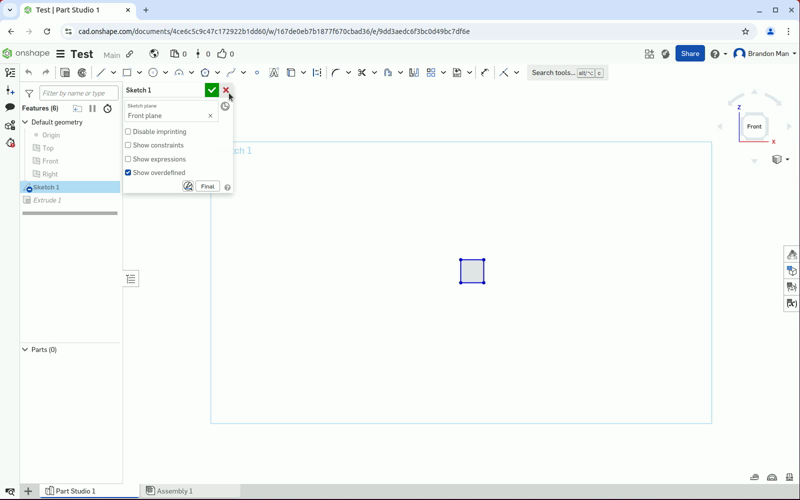
click(229, 92)
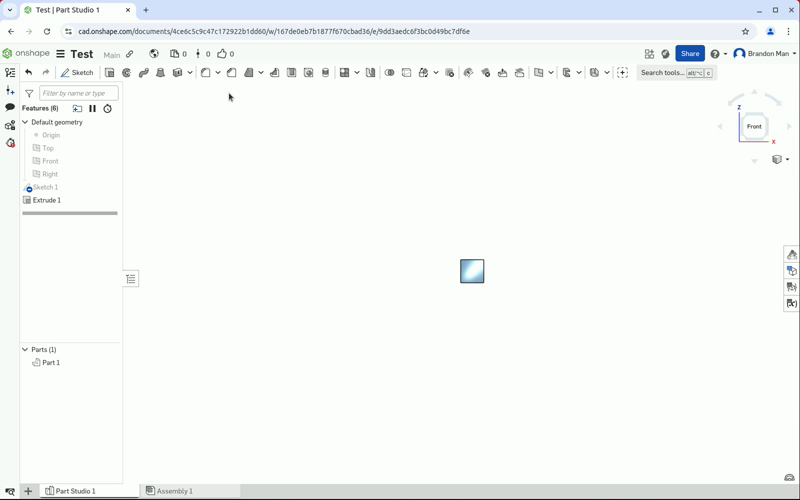
mouse_move(73, 352)
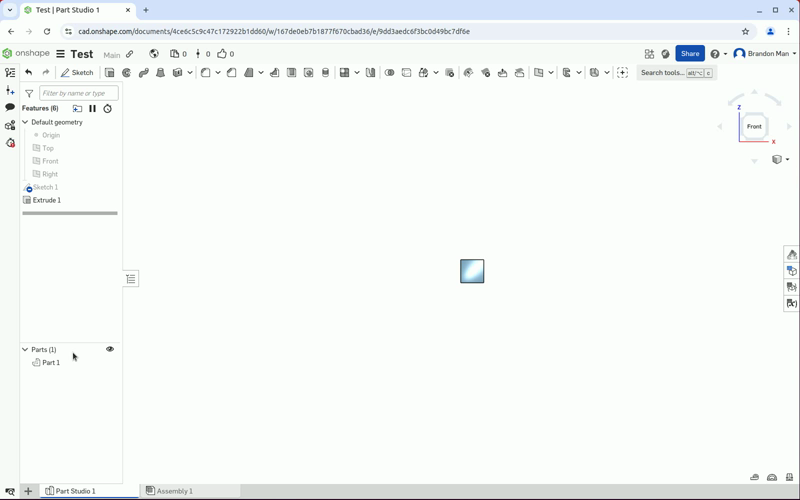
key(y)
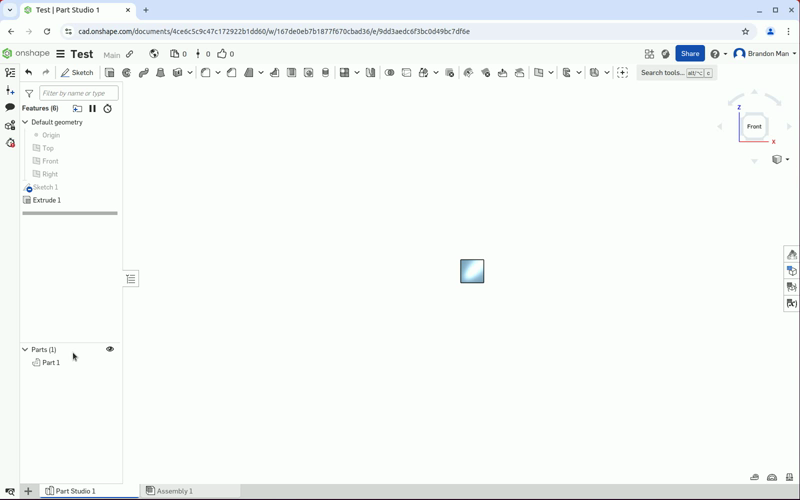
key(shift+p)
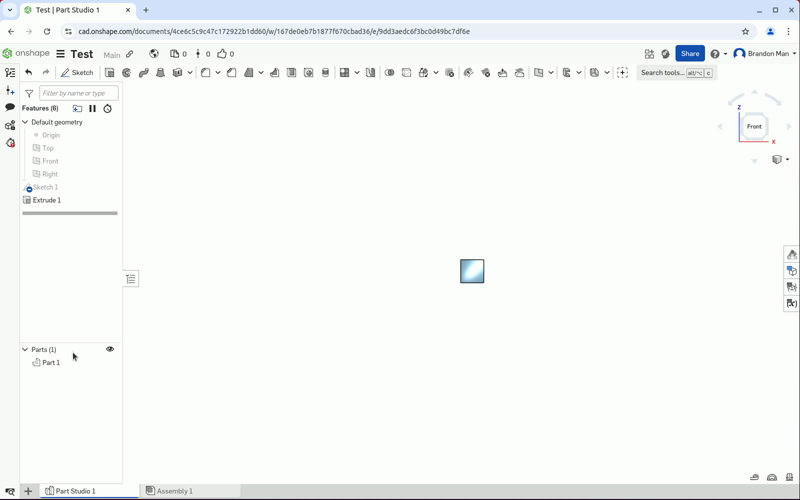
key(space)
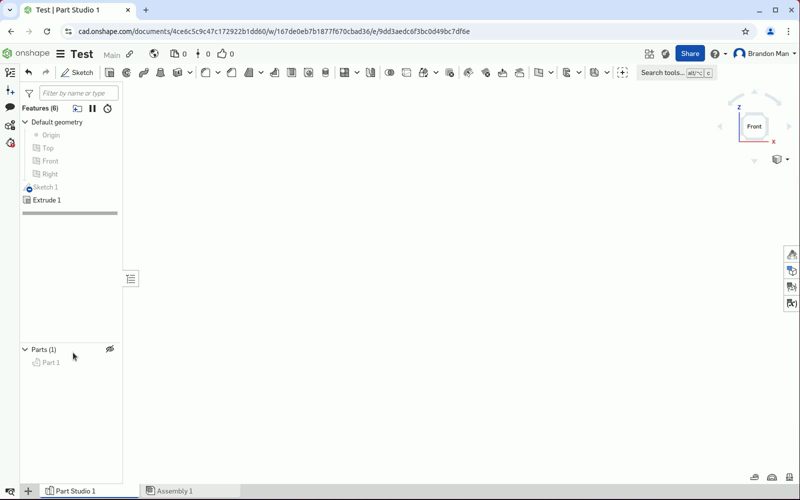
key_down(shift)
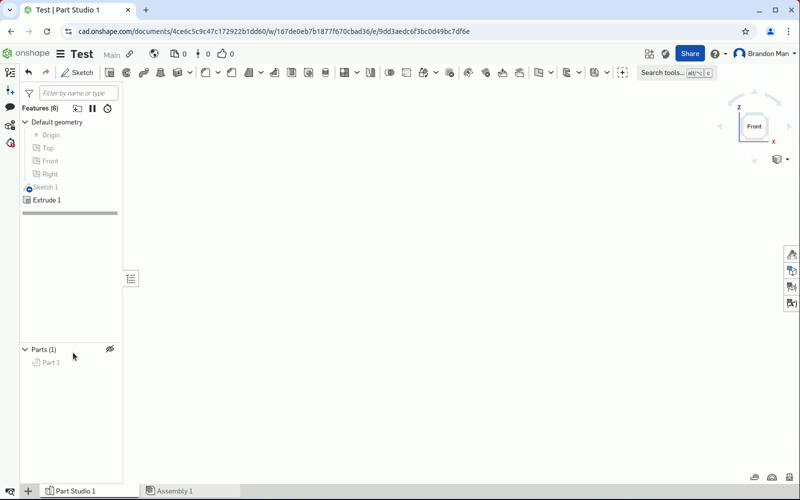
key(left)
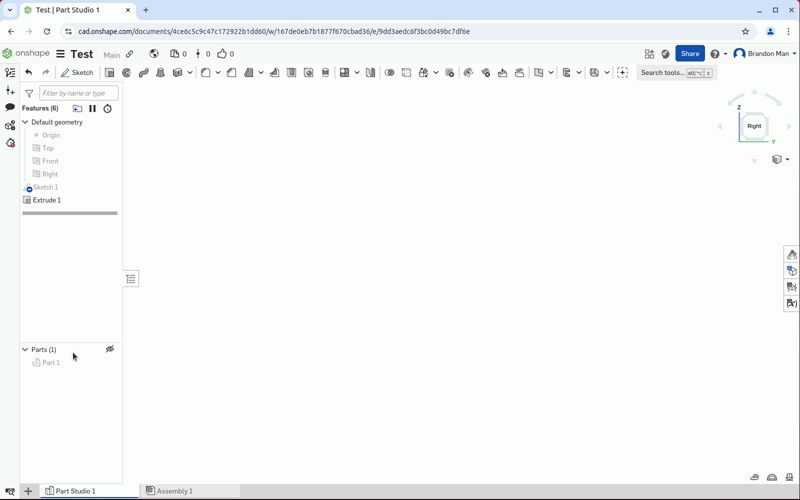
key_up(shift)
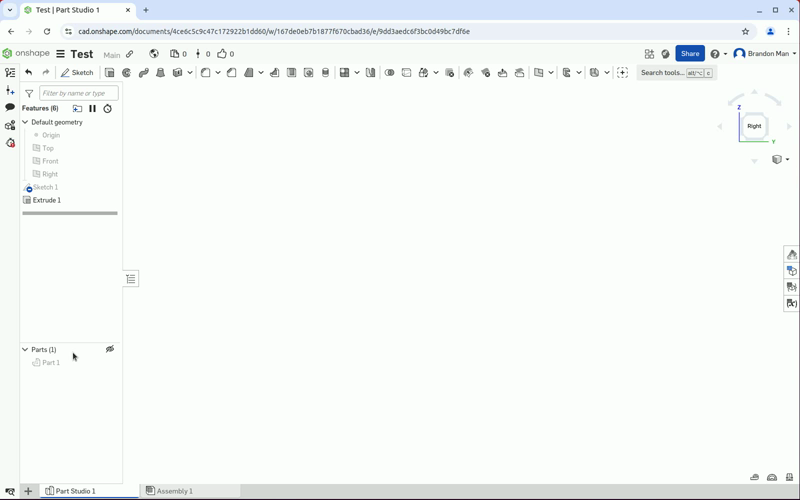
mouse_move(73, 352)
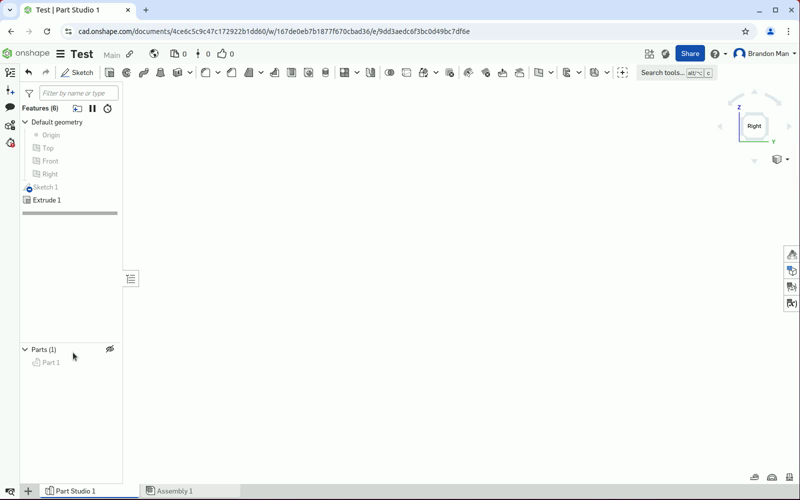
key(shift+y)
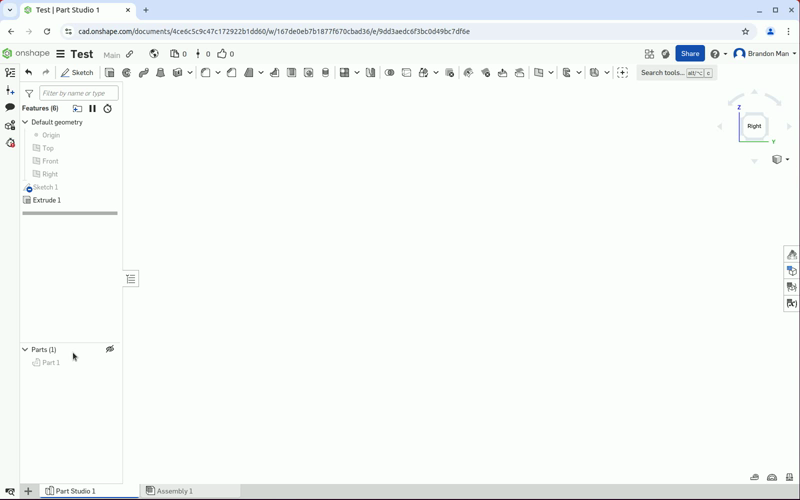
key(shift+s)
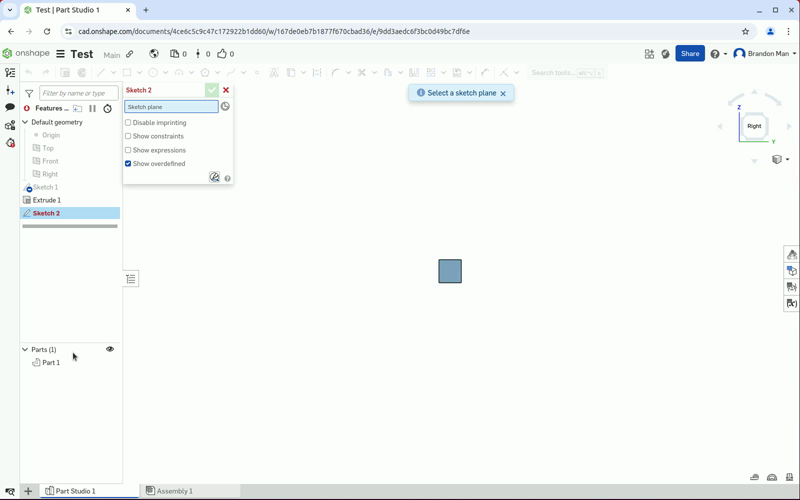
mouse_move(73, 176)
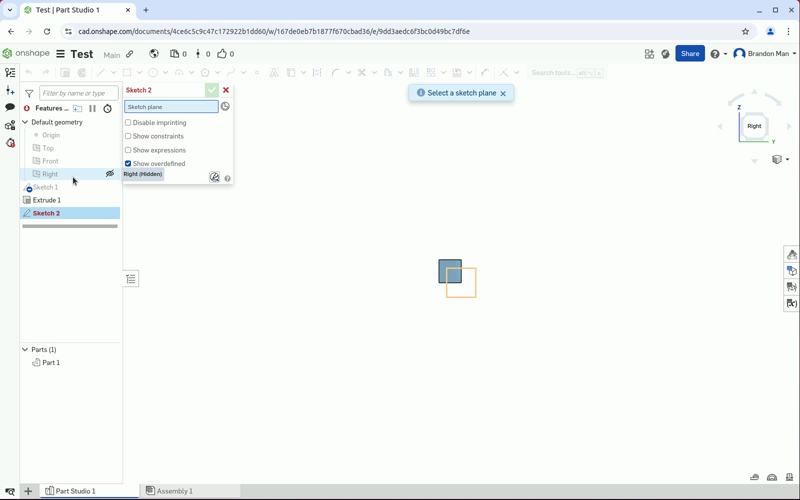
click(73, 176)
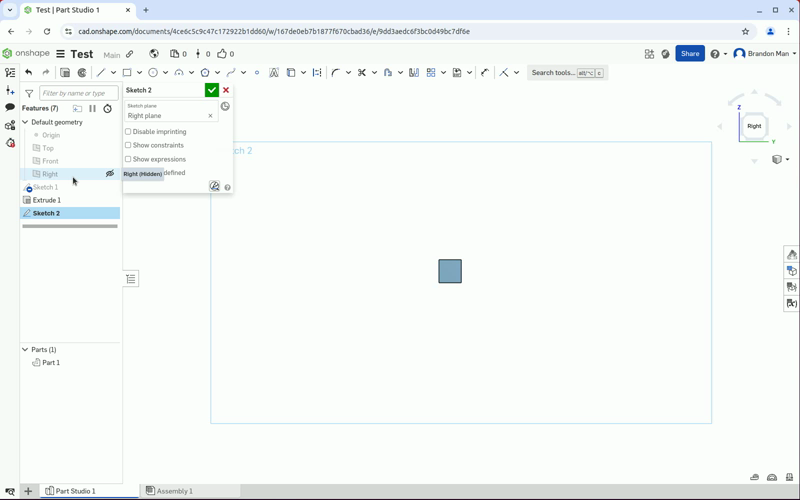
mouse_move(73, 352)
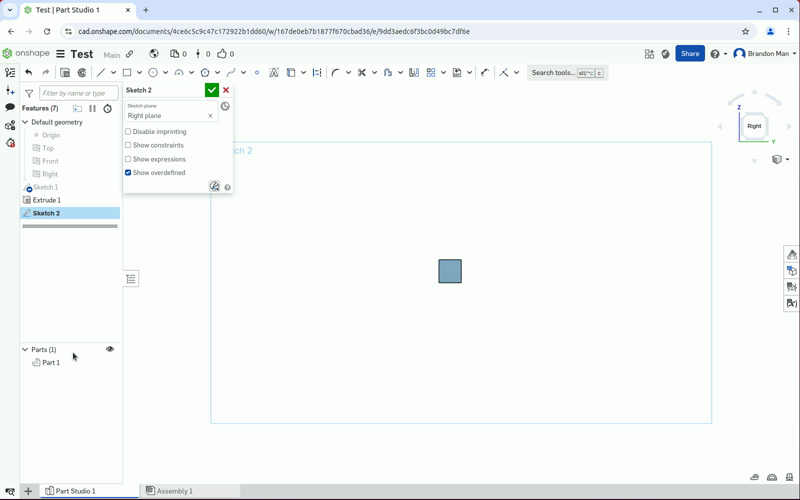
key(y)
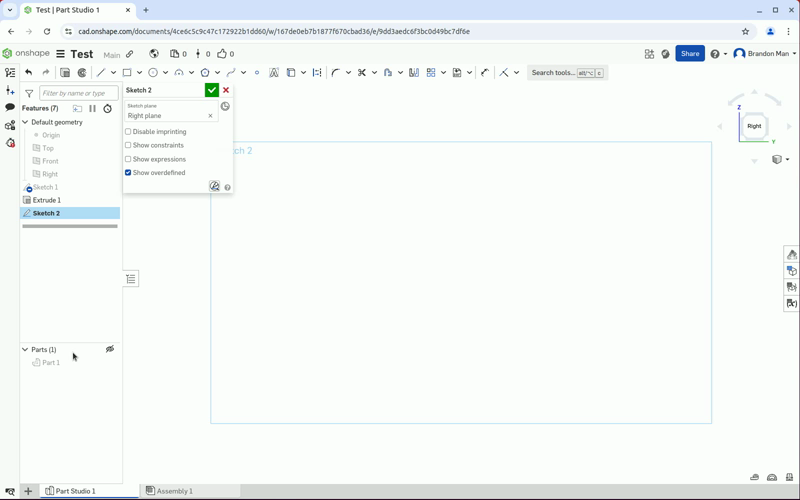
key(l)
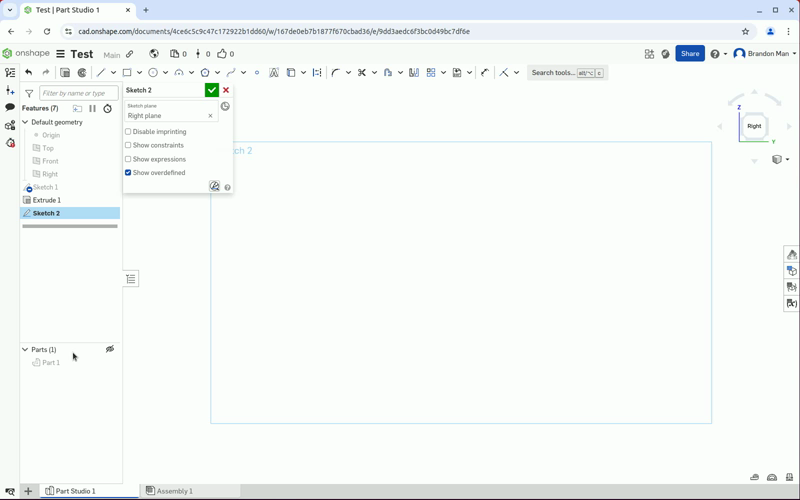
key_down(shift)
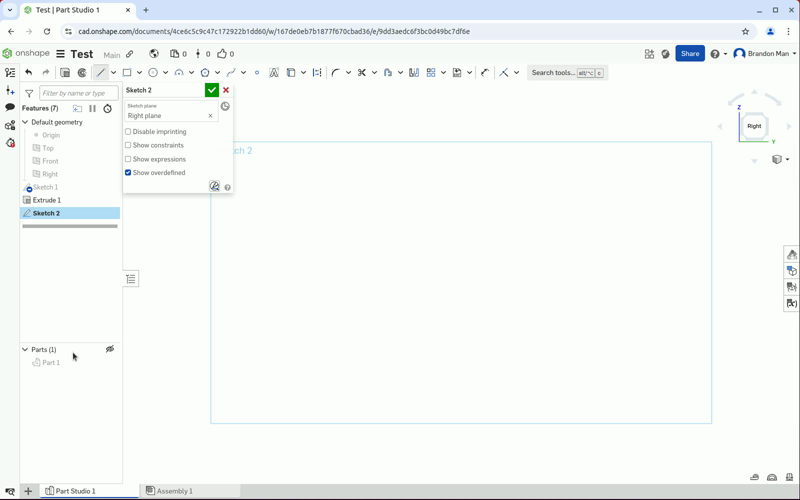
mouse_move(348, 282)
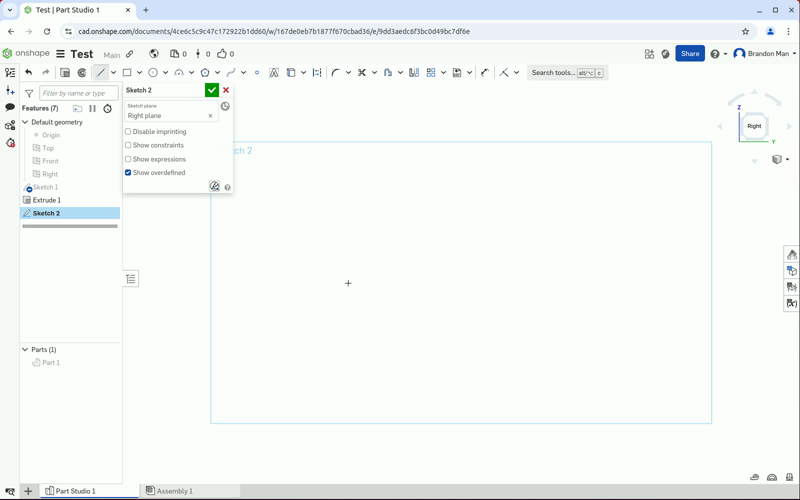
click(348, 282)
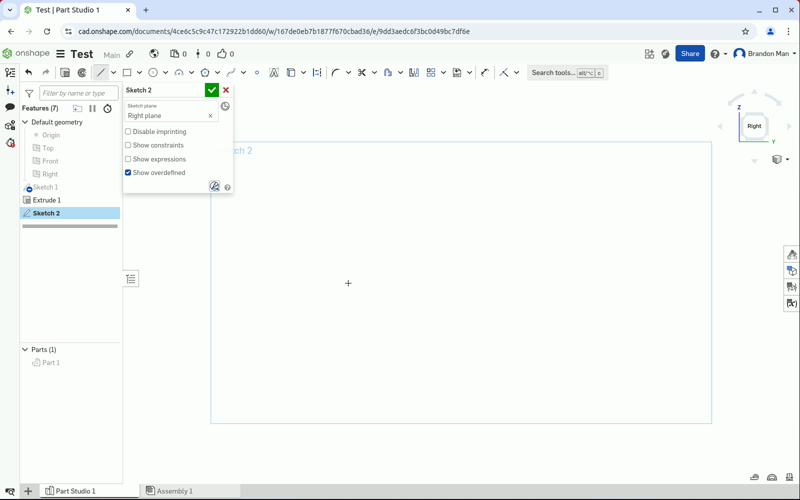
key_up(shift)
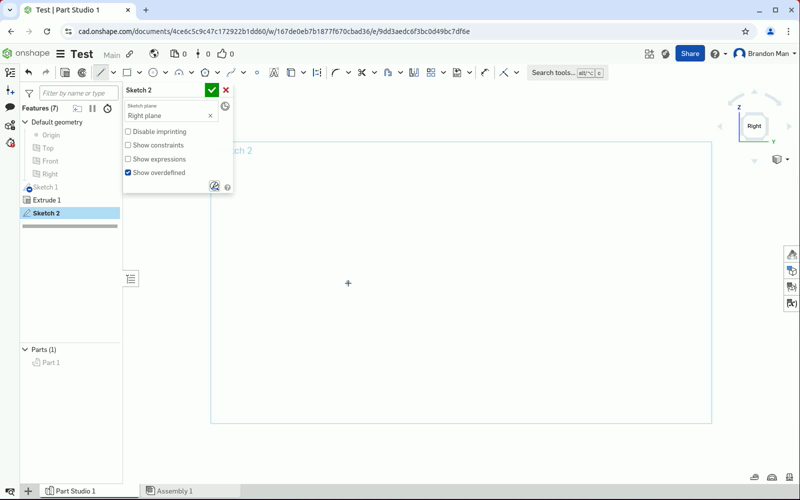
key_down(shift)
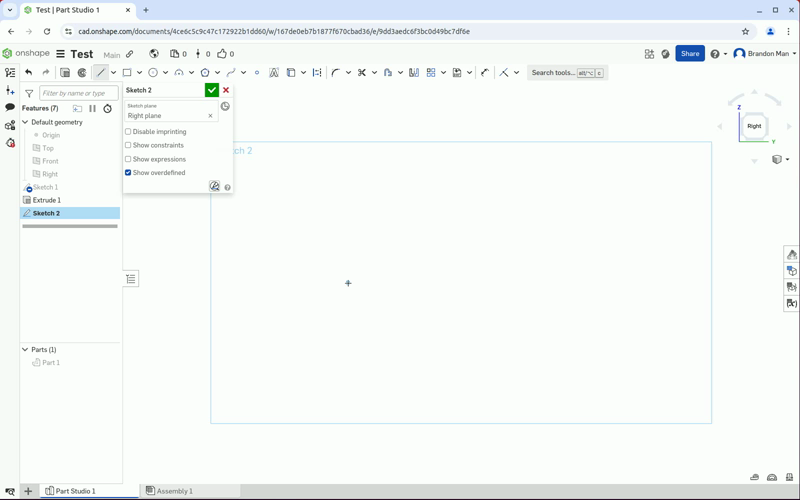
mouse_move(460, 282)
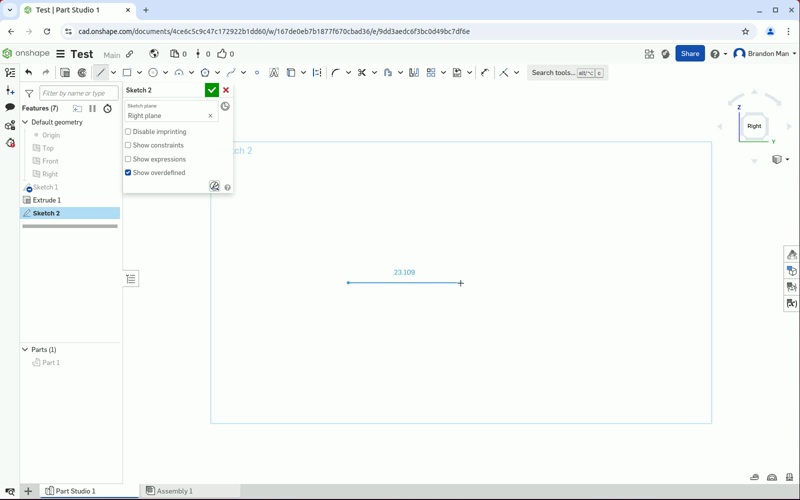
click(460, 282)
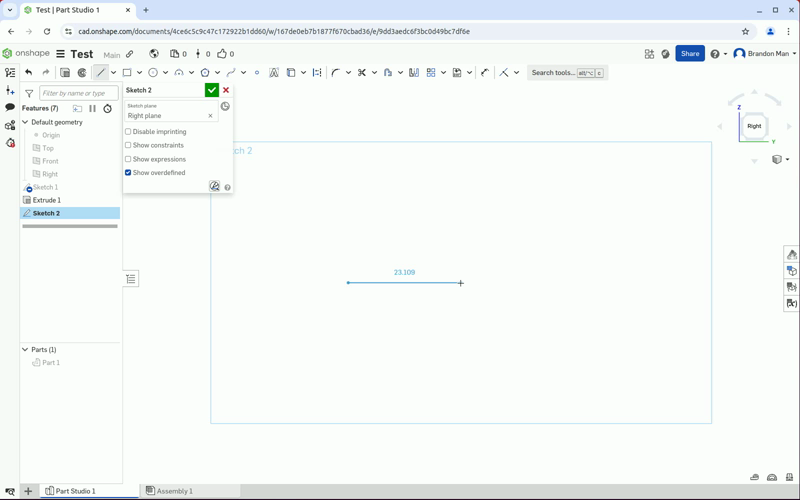
key_up(shift)
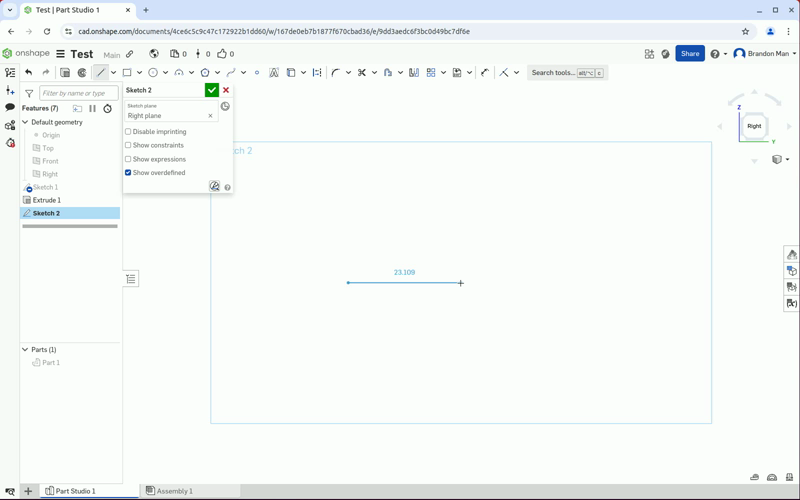
key_down(shift)
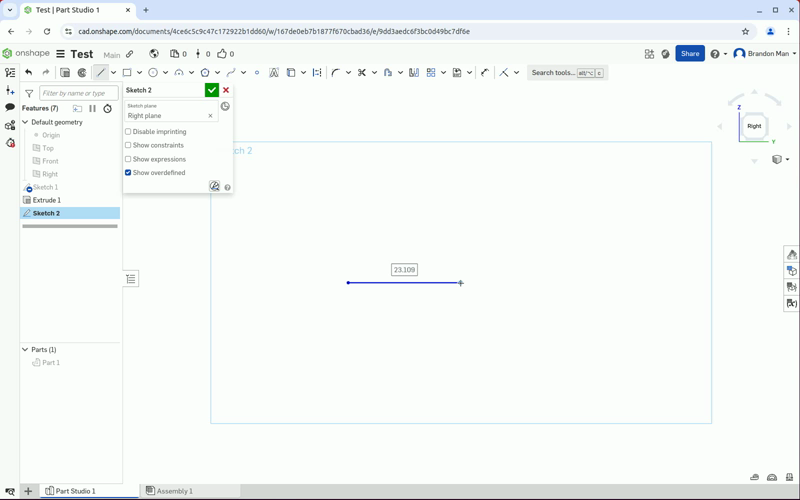
mouse_move(460, 170)
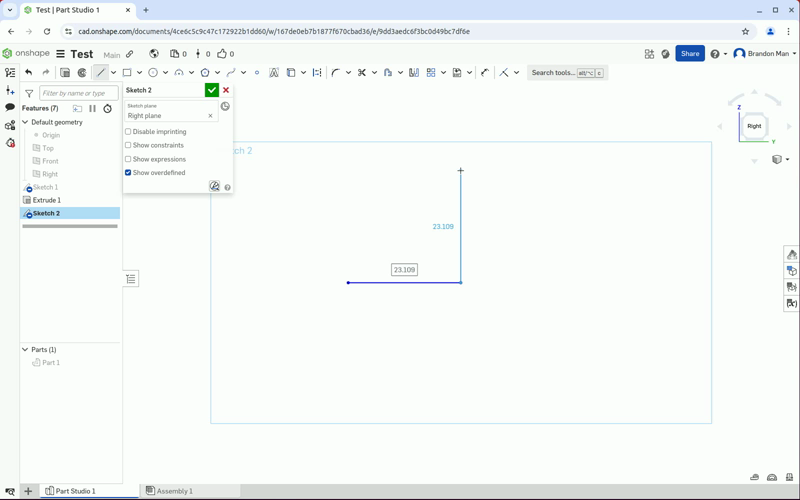
click(460, 170)
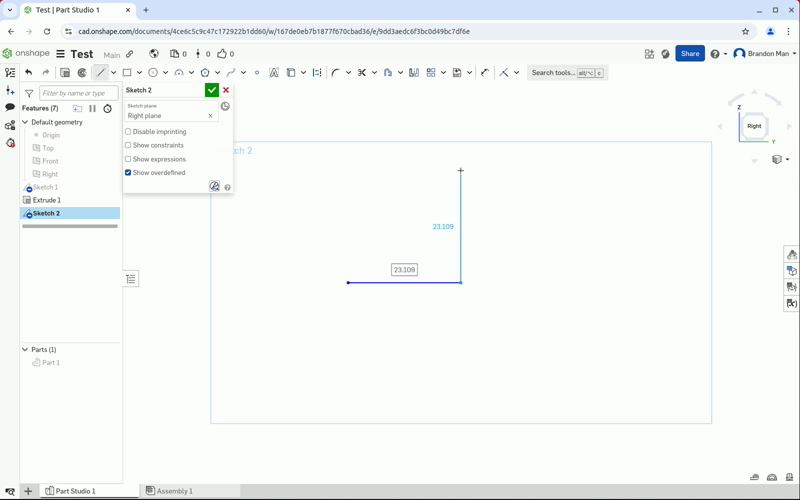
key_up(shift)
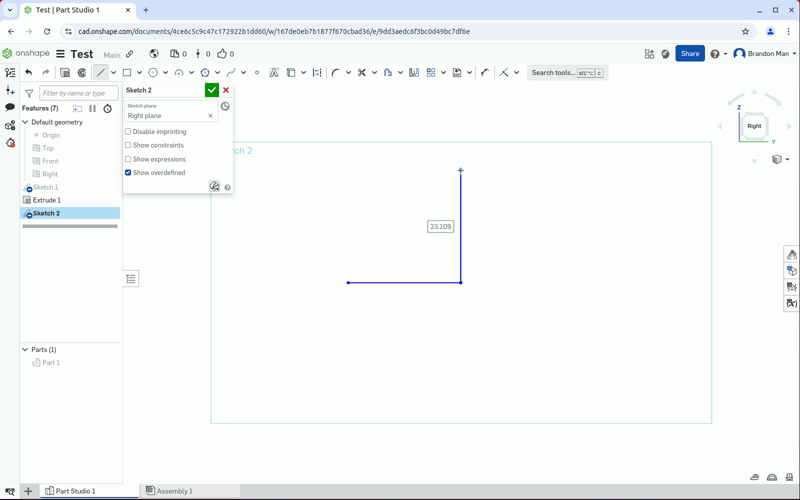
key_down(shift)
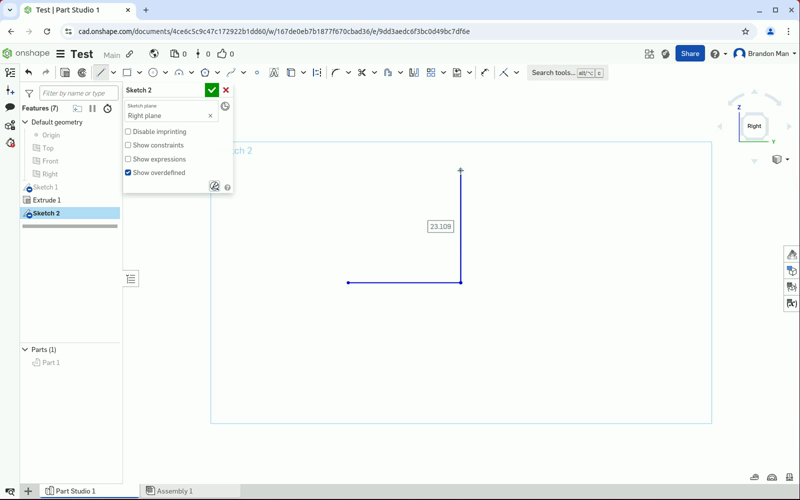
mouse_move(348, 170)
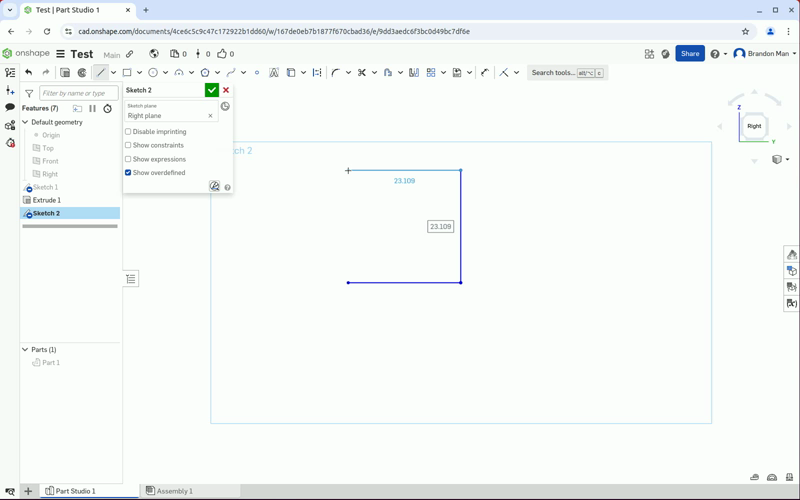
click(348, 170)
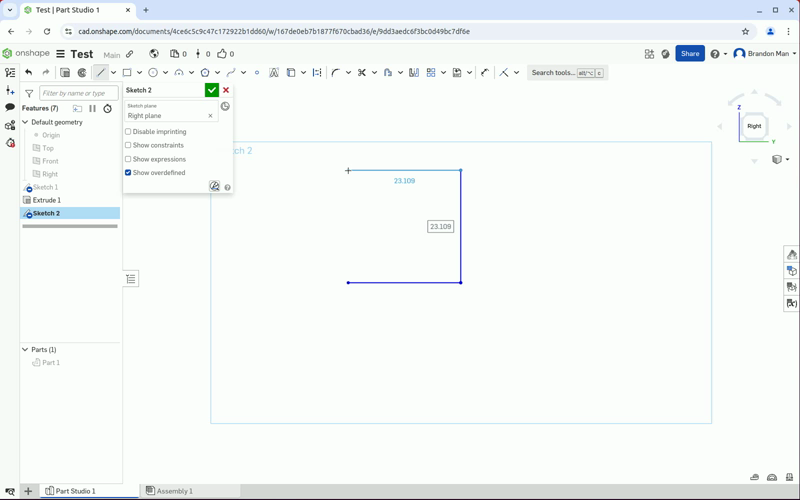
key_up(shift)
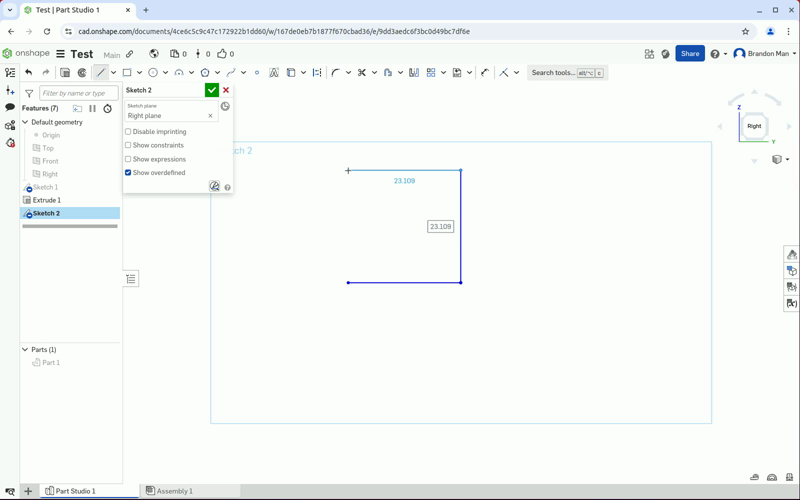
key_down(shift)
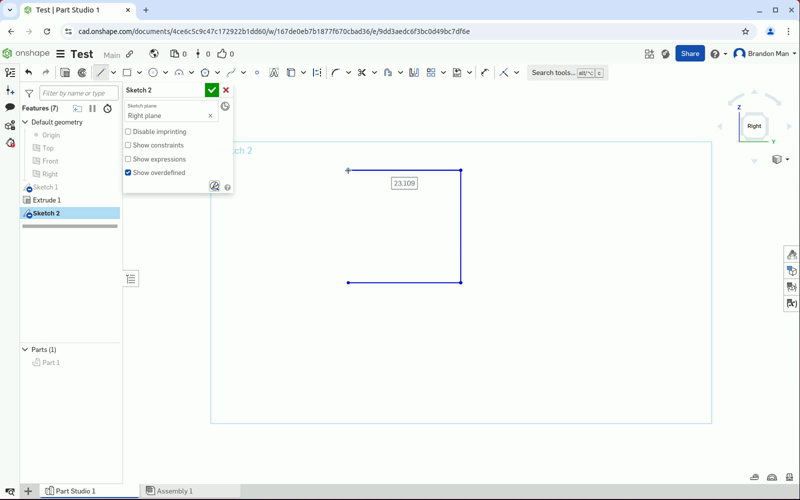
mouse_move(348, 282)
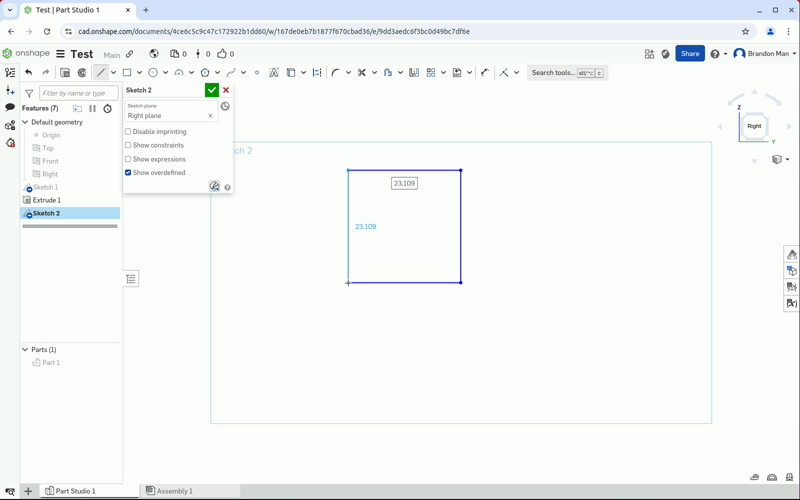
key_up(shift)
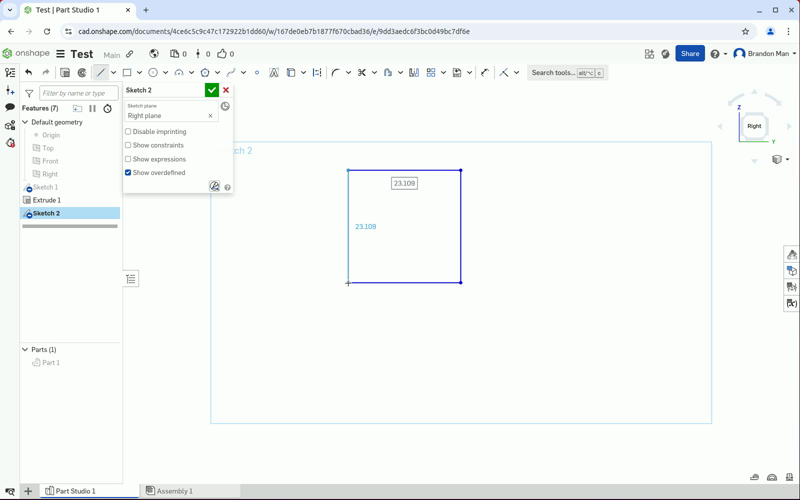
click(348, 282)
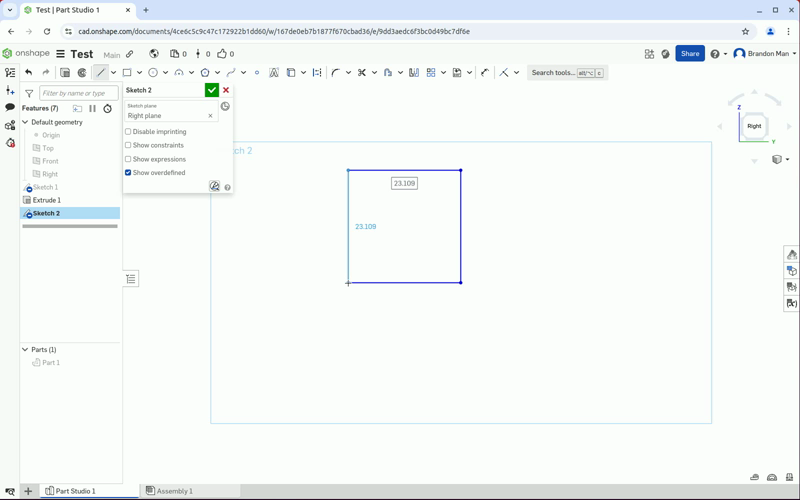
key(esc)
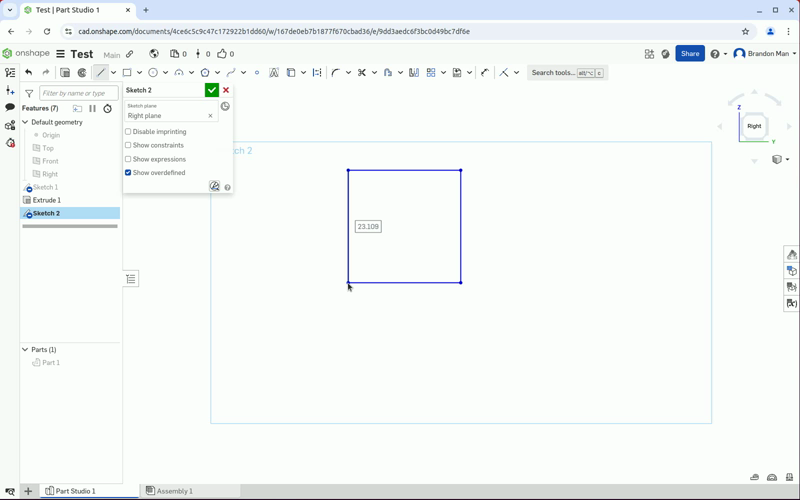
mouse_move(395, 237)
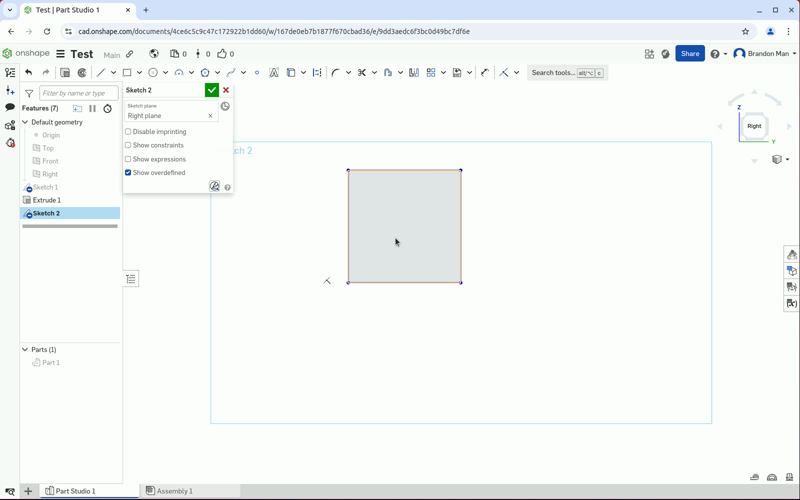
click(395, 237)
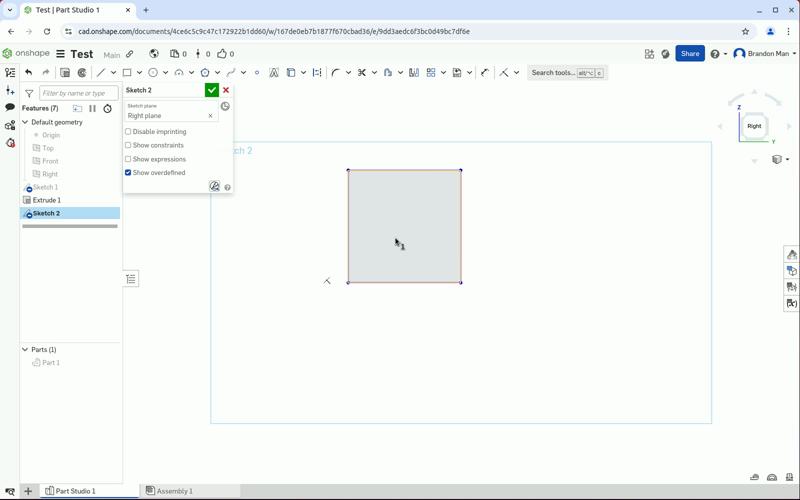
mouse_move(73, 352)
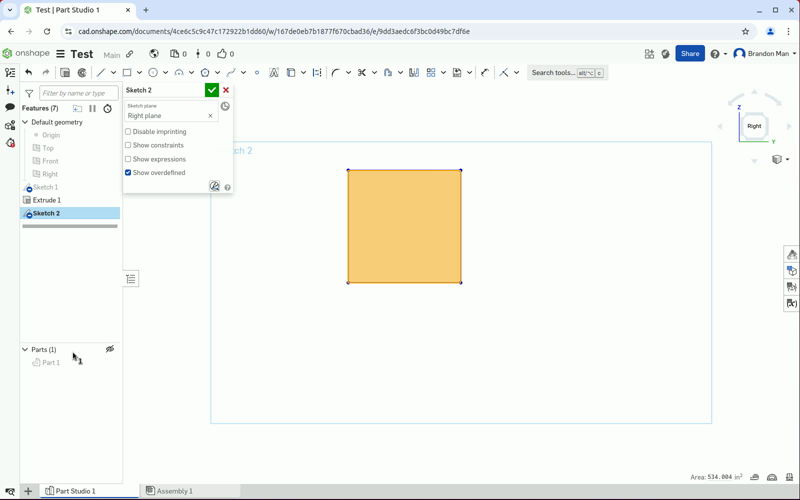
key(shift+y)
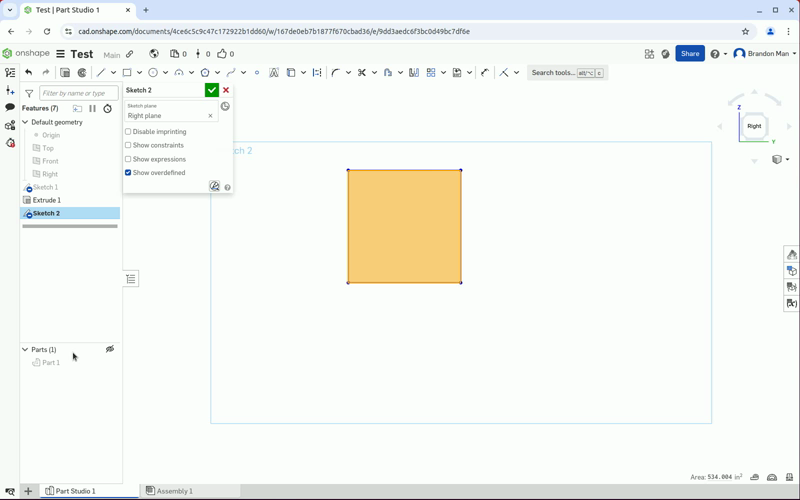
key(shift+e)
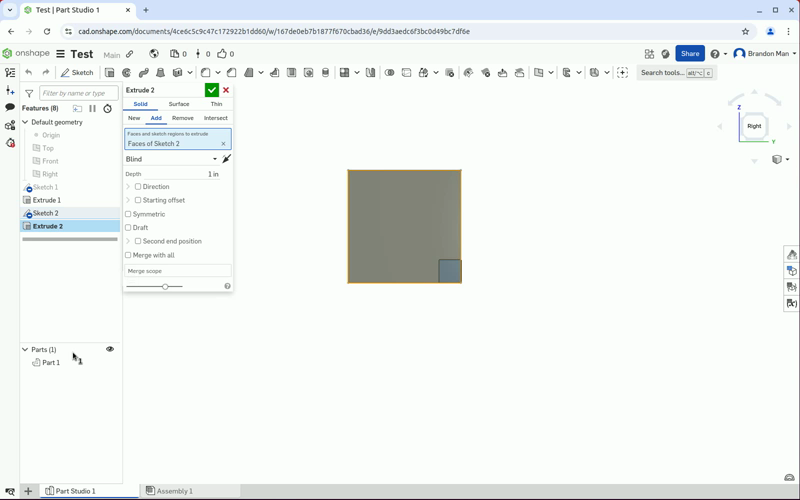
mouse_move(143, 106)
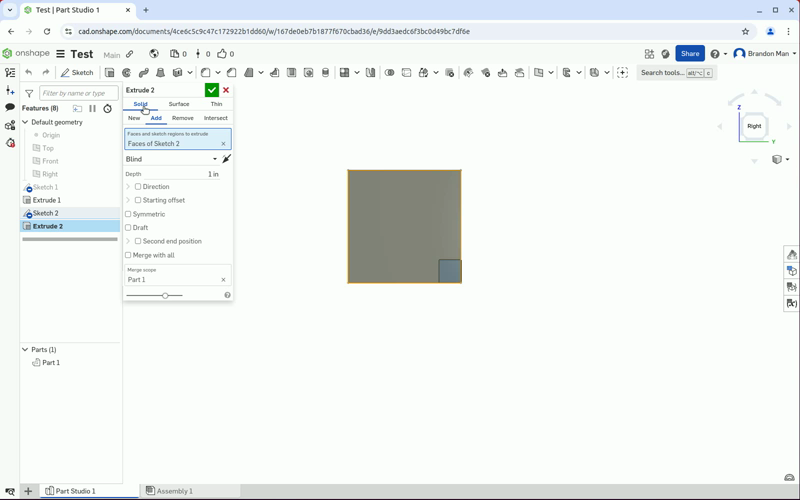
click(143, 106)
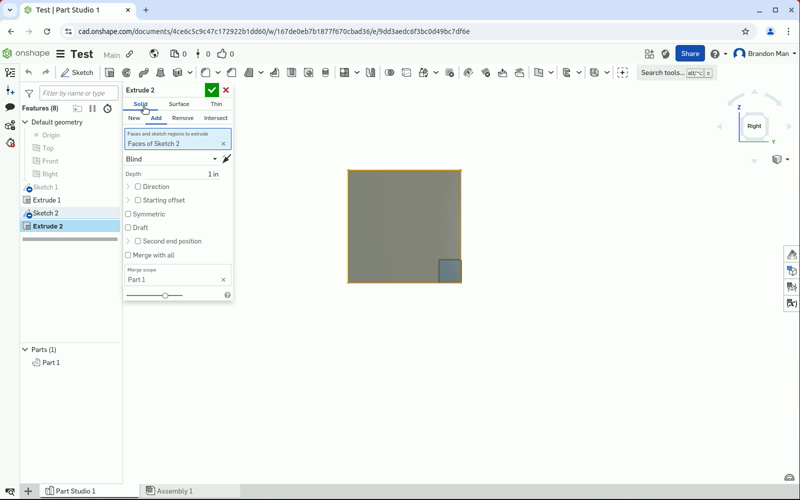
mouse_move(137, 120)
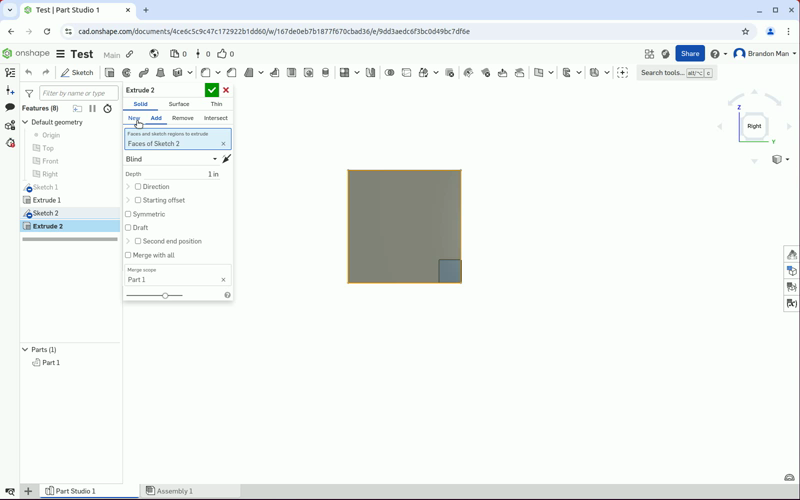
click(137, 120)
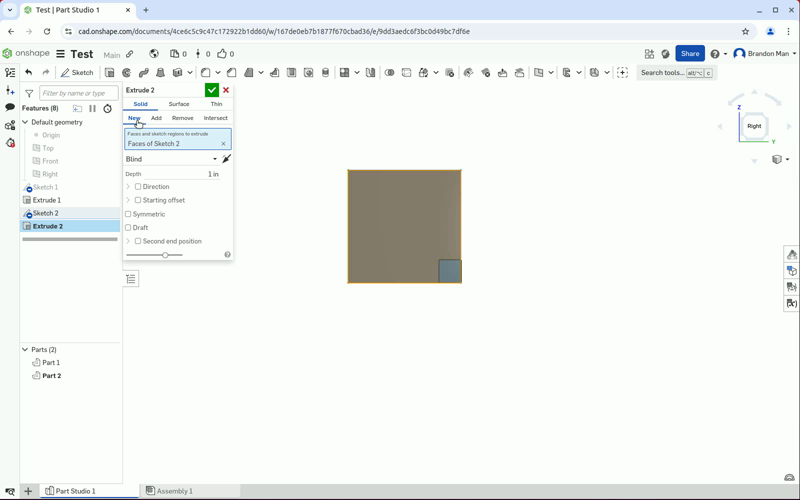
key(tab, 4)
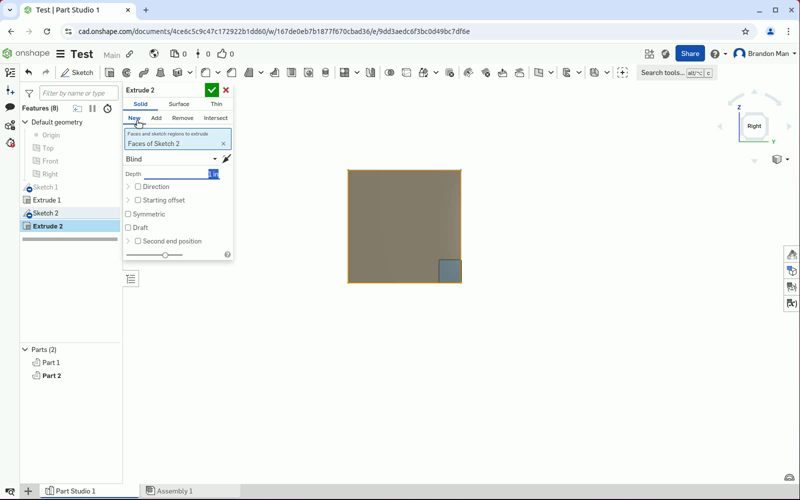
text(23.108)
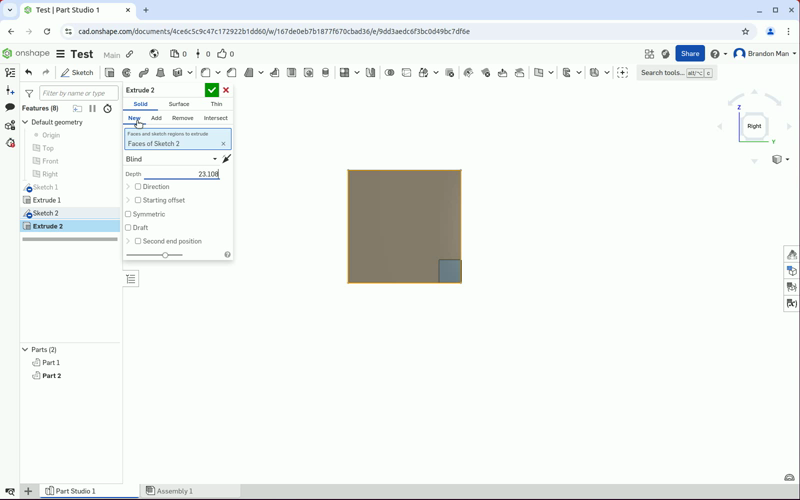
key(enter)
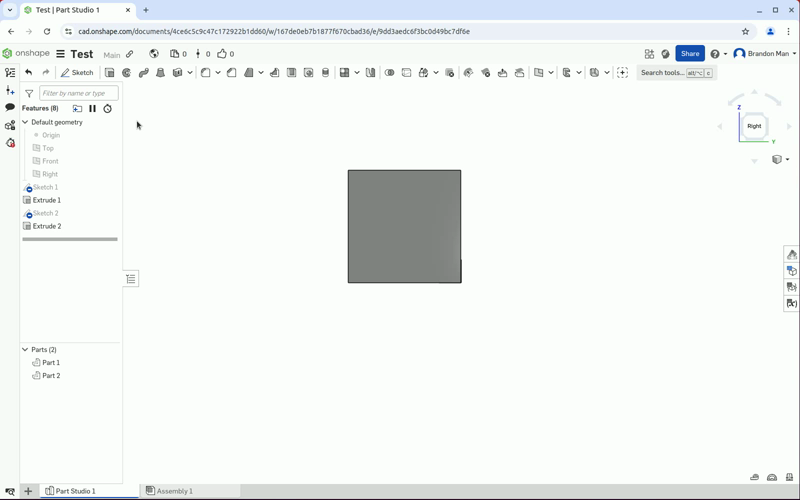
key(shift+h)
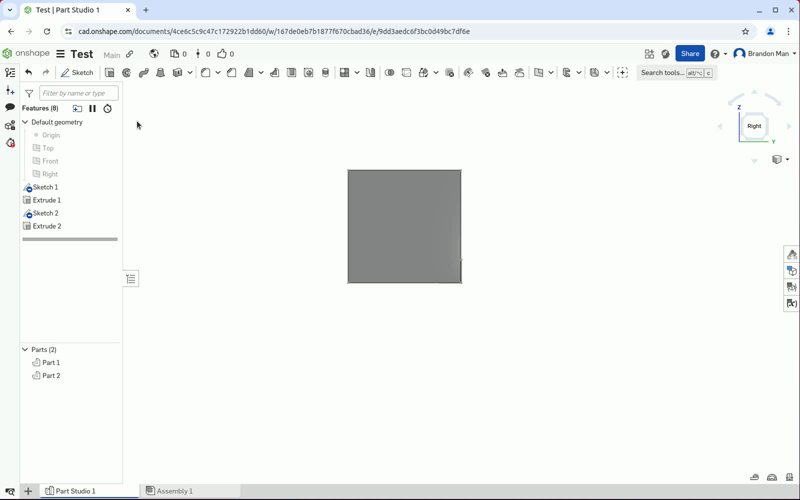
key(shift+h)
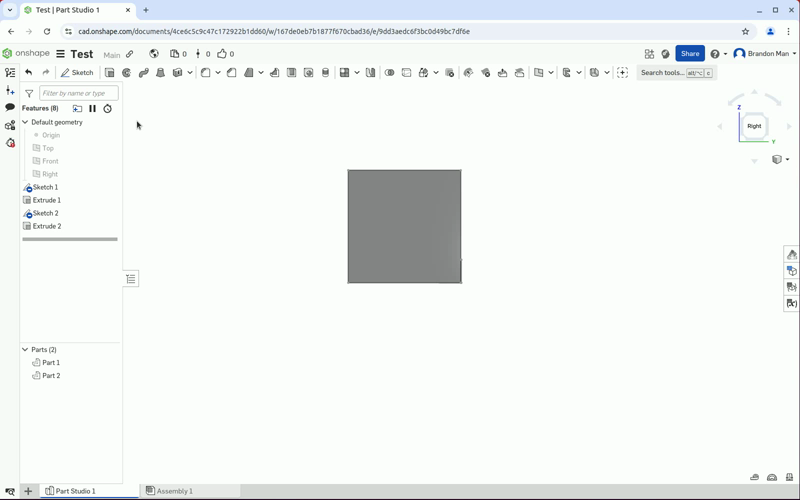
key(shift+7)
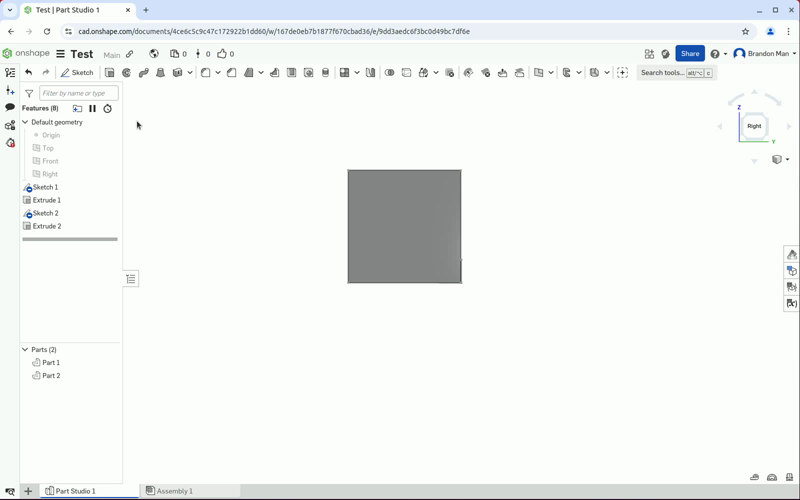
key(right, 2)
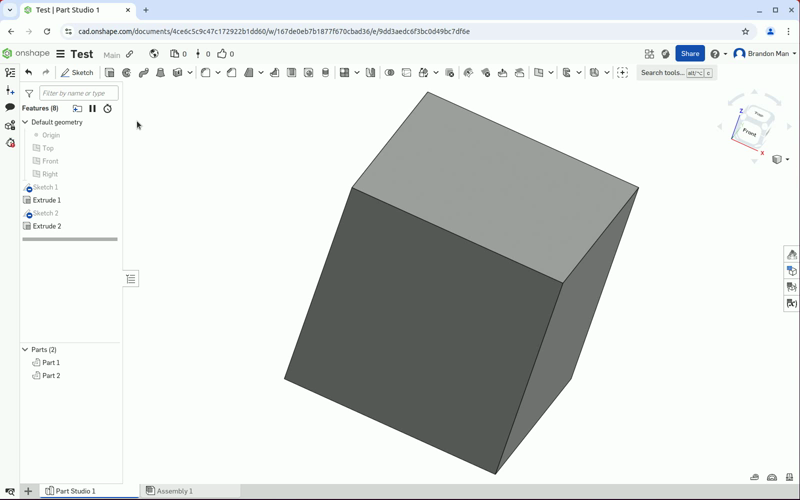
key(down, 2)
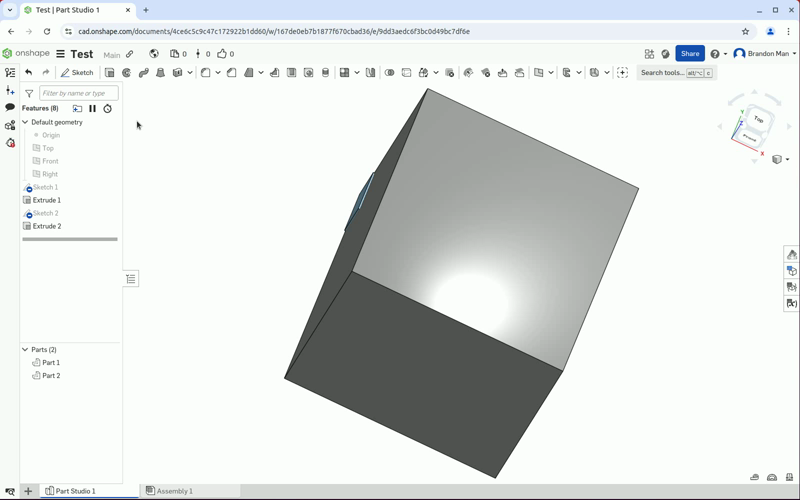
key(up, 2)
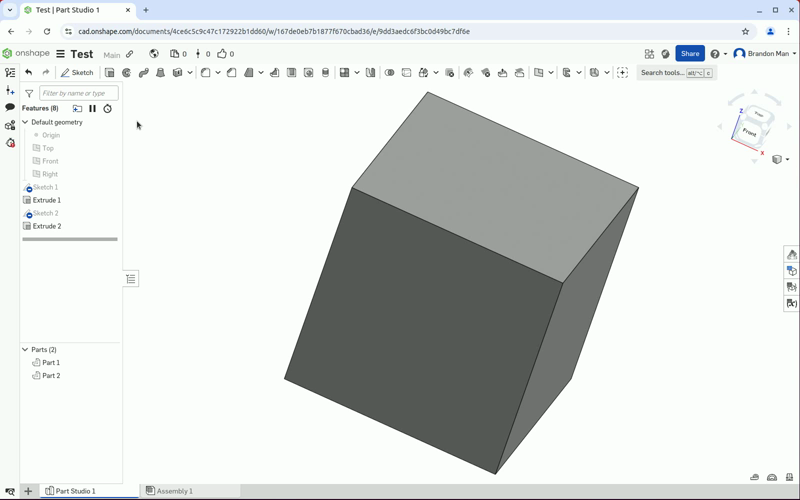
key(left, 2)
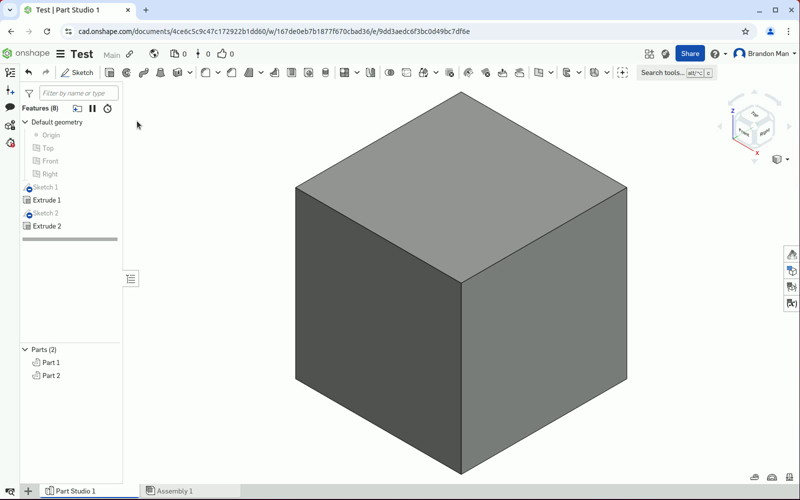
mouse_move(73, 189)
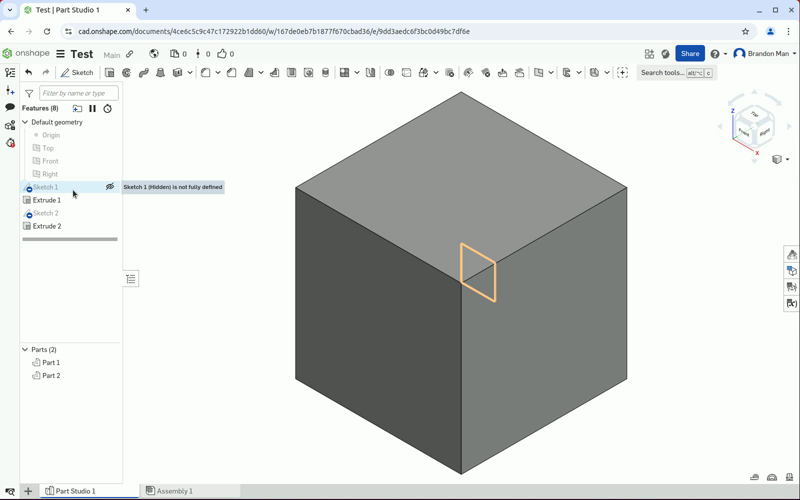
click(73, 189)